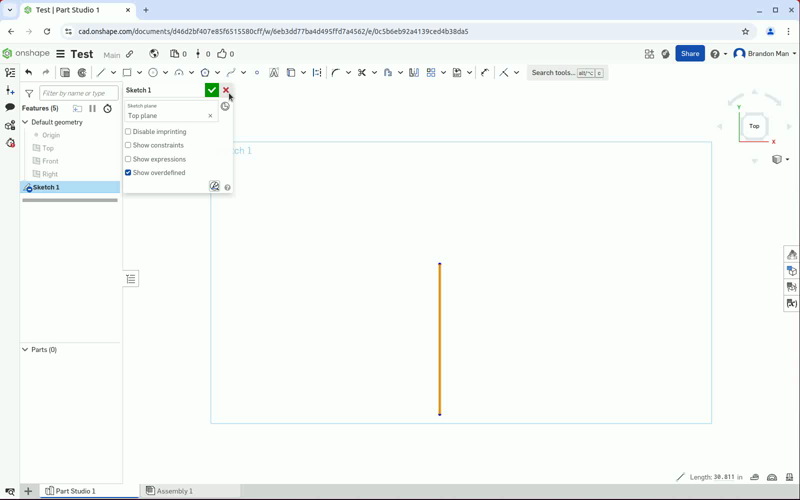
key(shift+h)
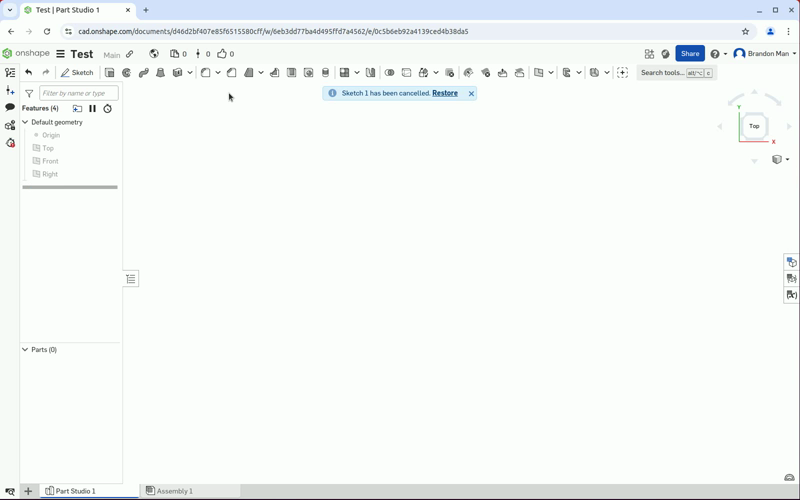
mouse_move(73, 352)
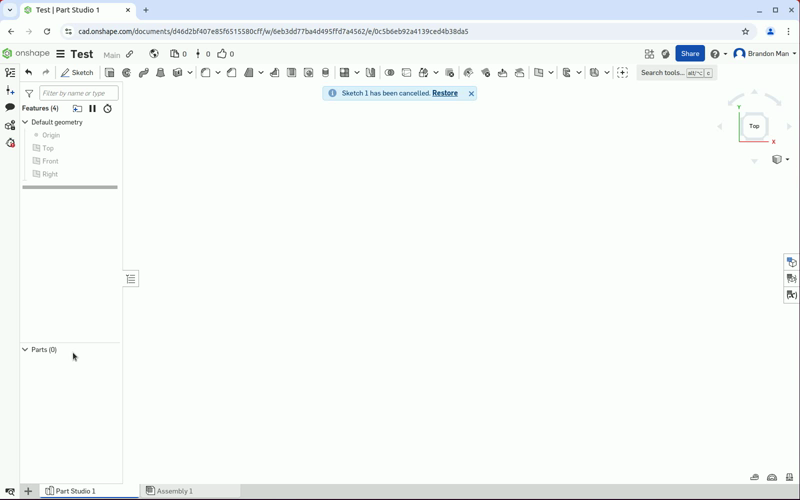
key(y)
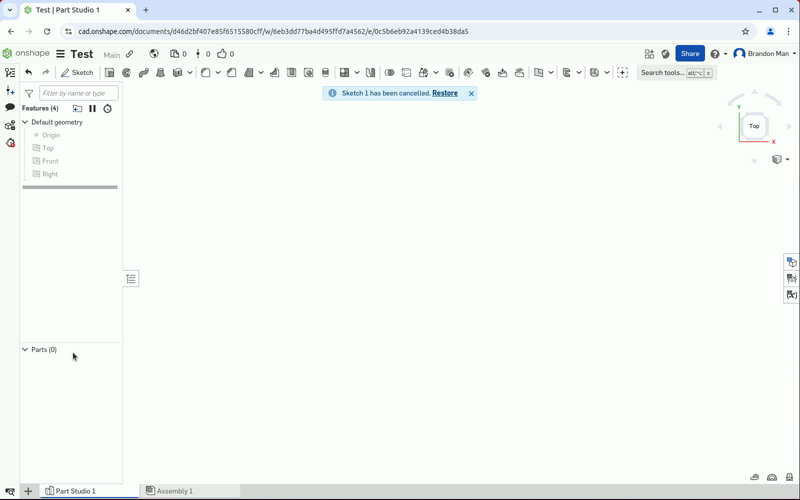
key(shift+p)
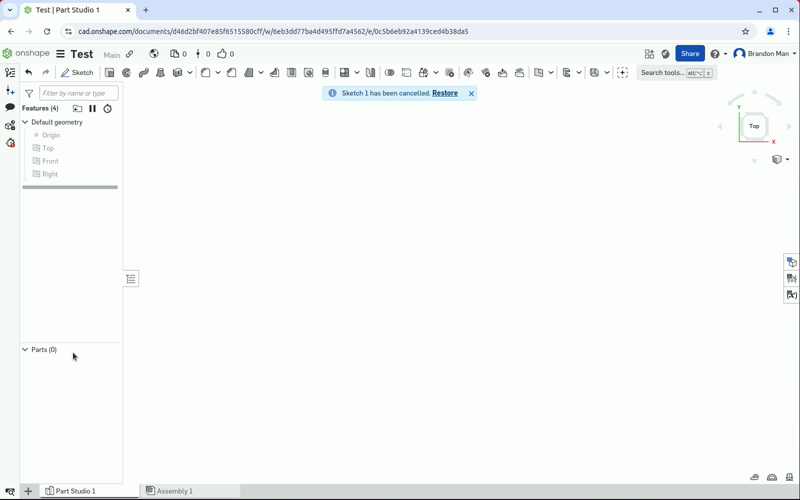
key(space)
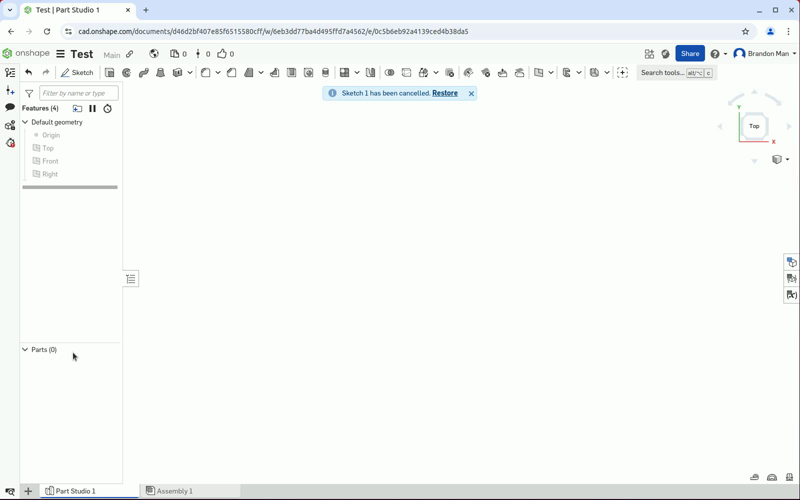
key_down(shift)
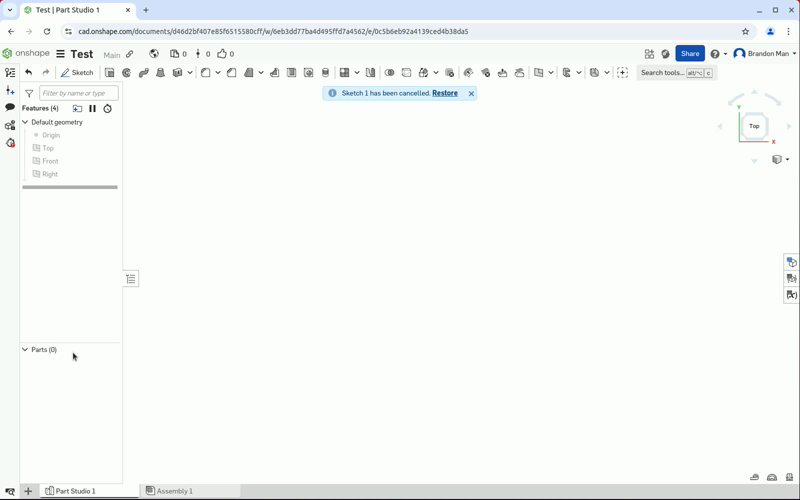
key(up)
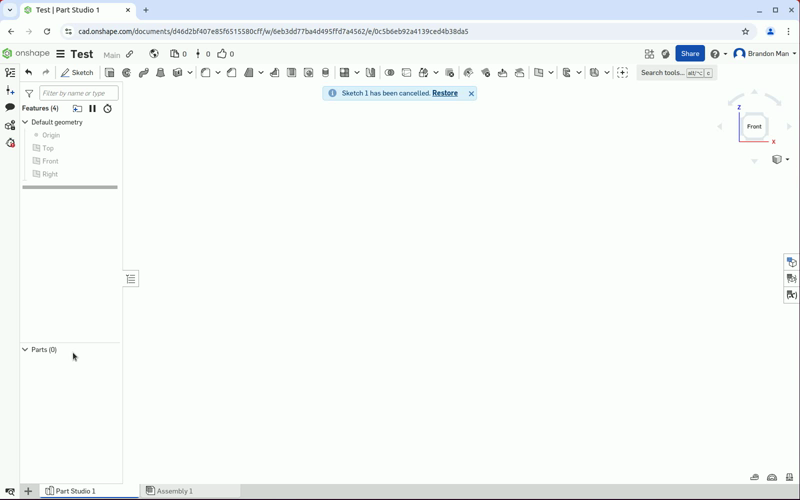
key_up(shift)
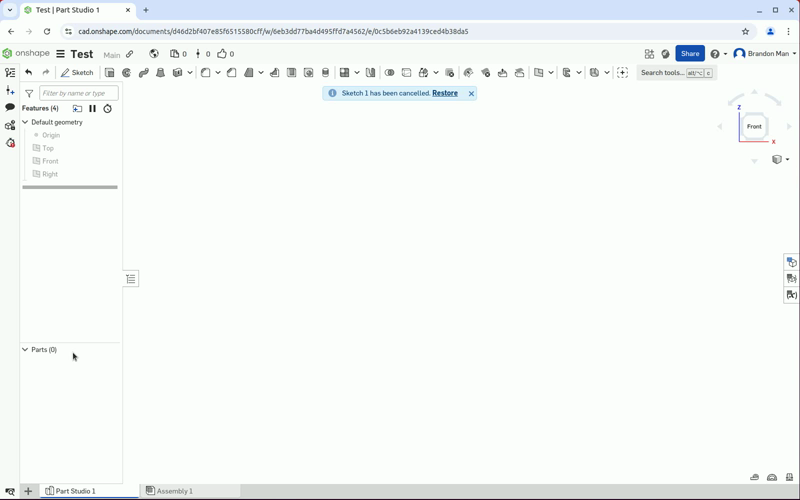
mouse_move(73, 352)
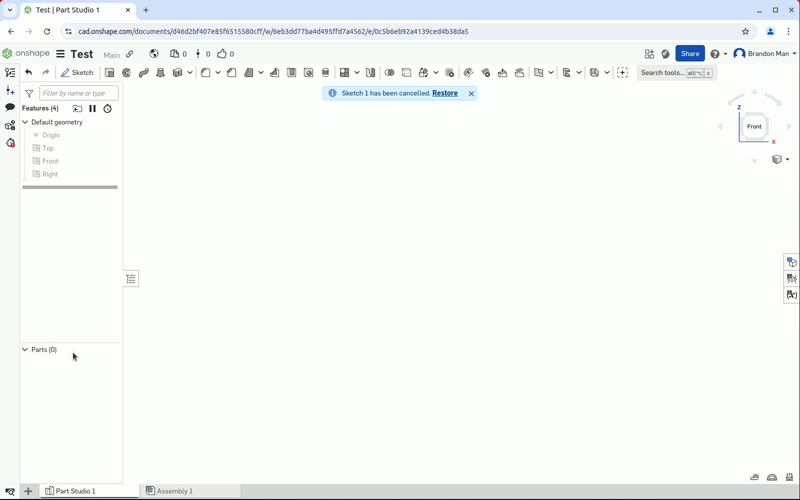
key(shift+y)
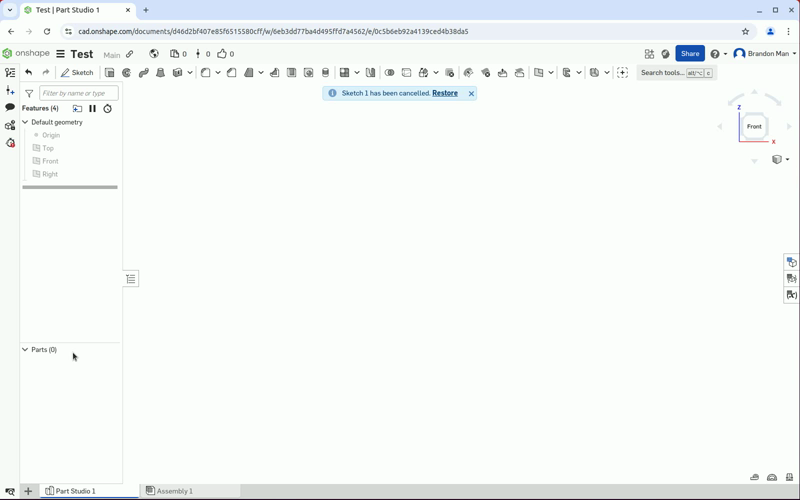
key(shift+s)
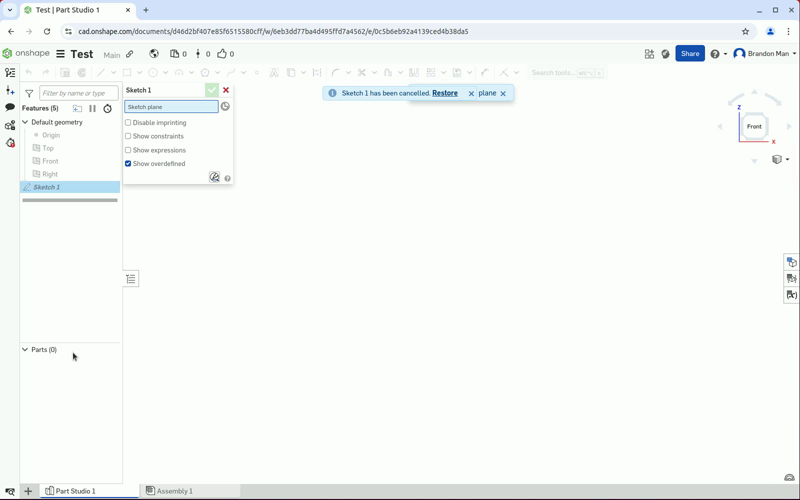
mouse_move(73, 163)
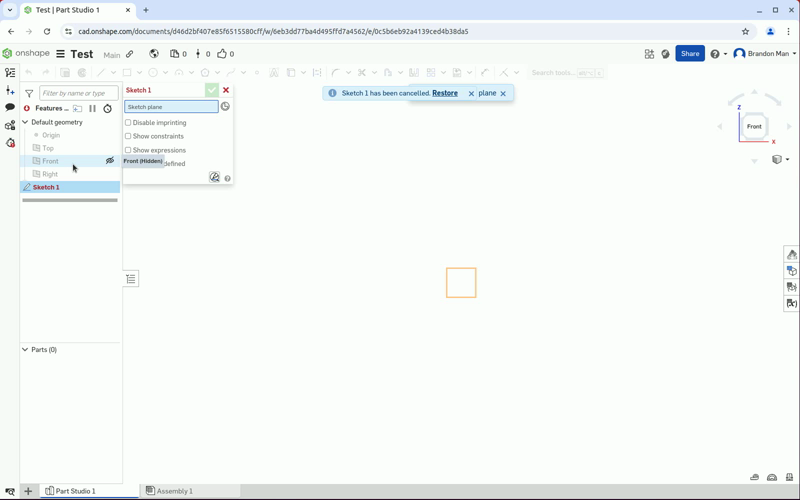
click(73, 163)
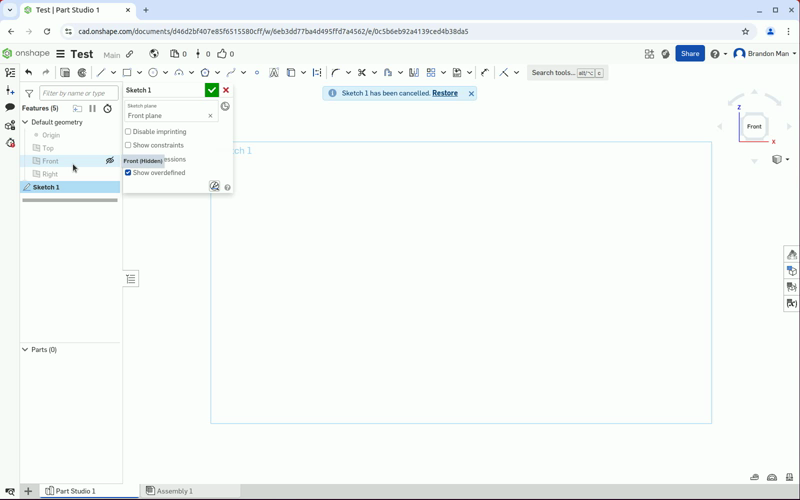
mouse_move(73, 352)
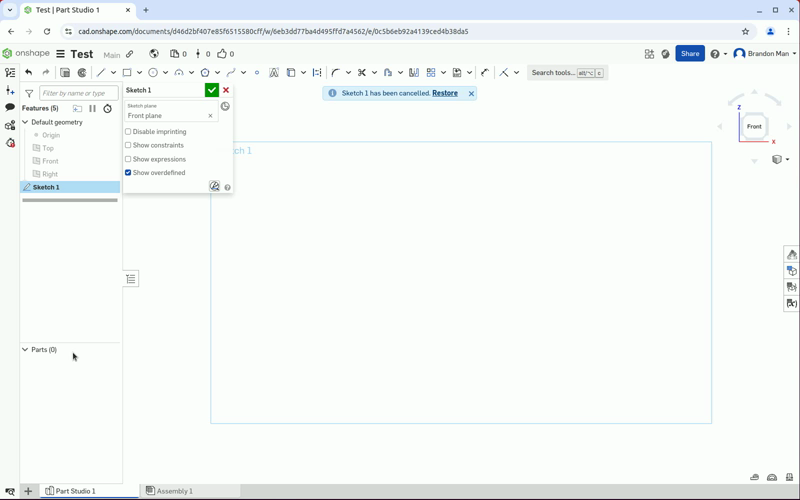
key(y)
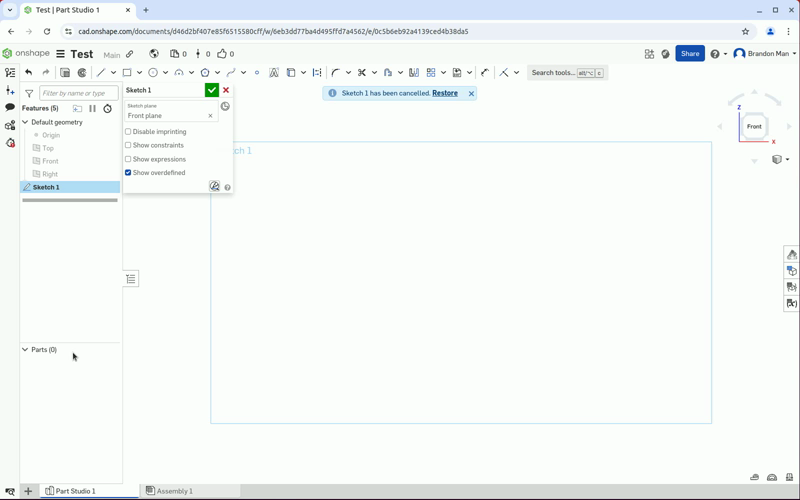
key(c)
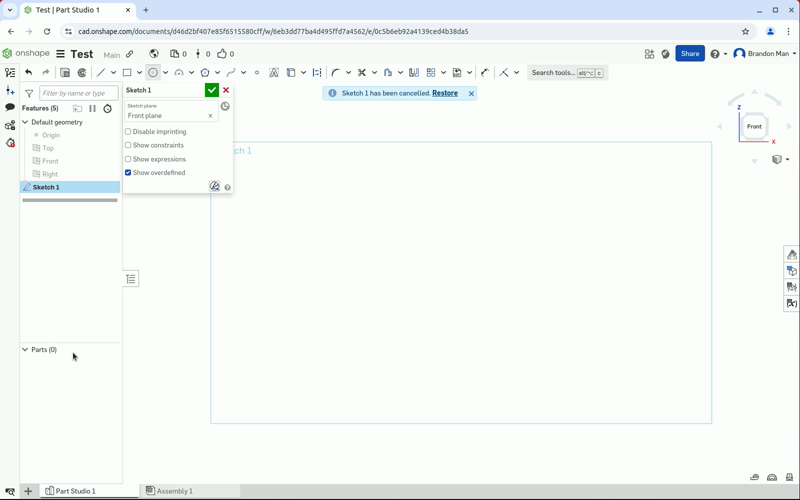
key_down(shift)
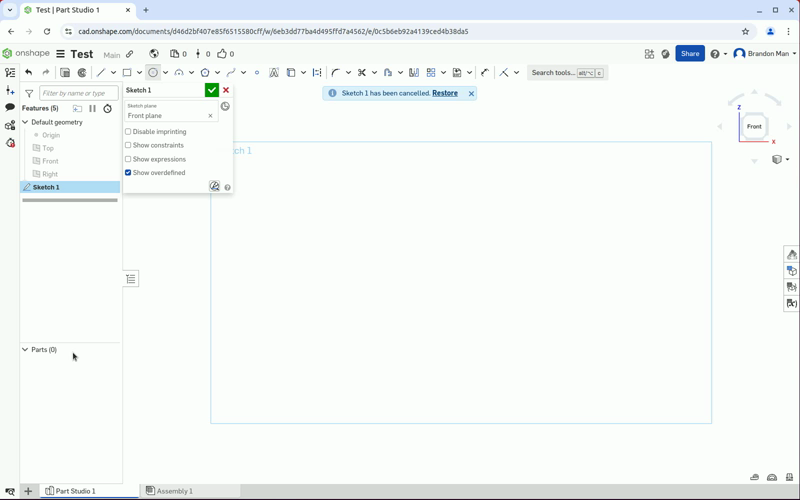
mouse_move(461, 282)
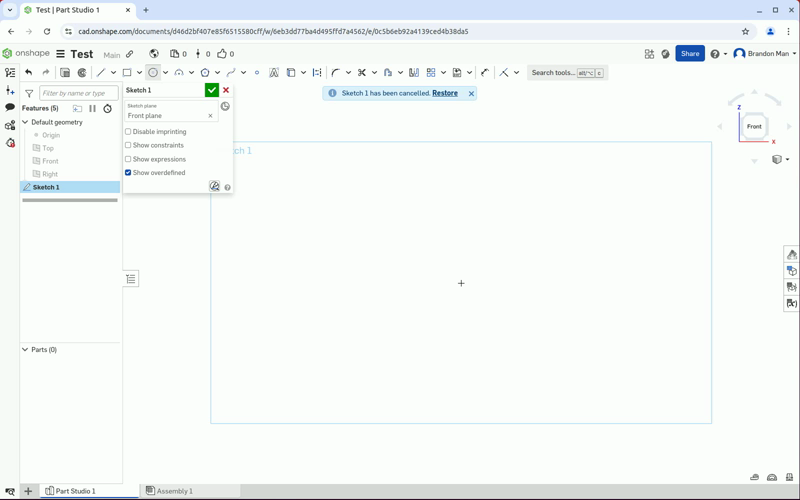
click(461, 282)
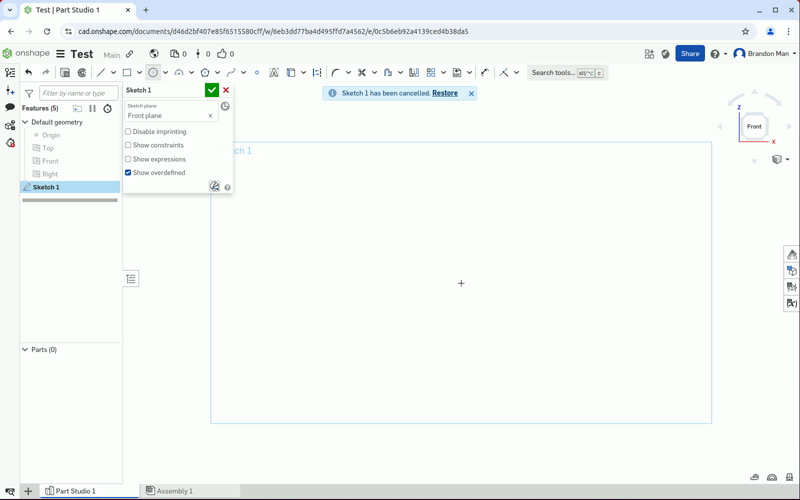
key_up(shift)
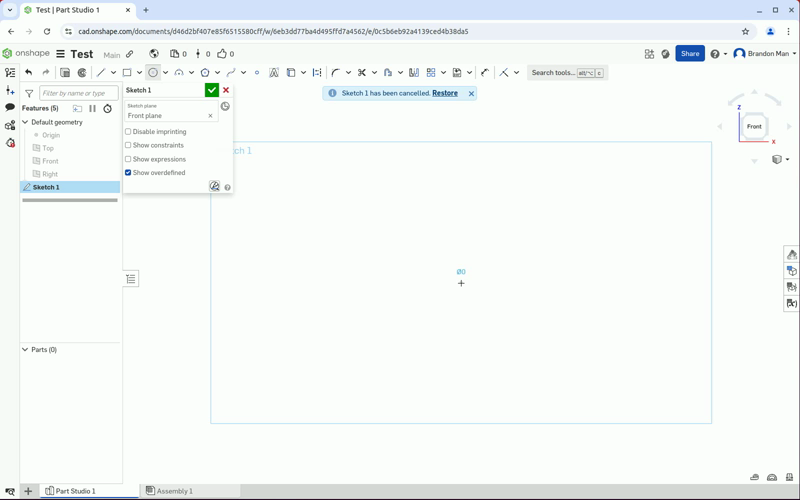
mouse_move(574, 282)
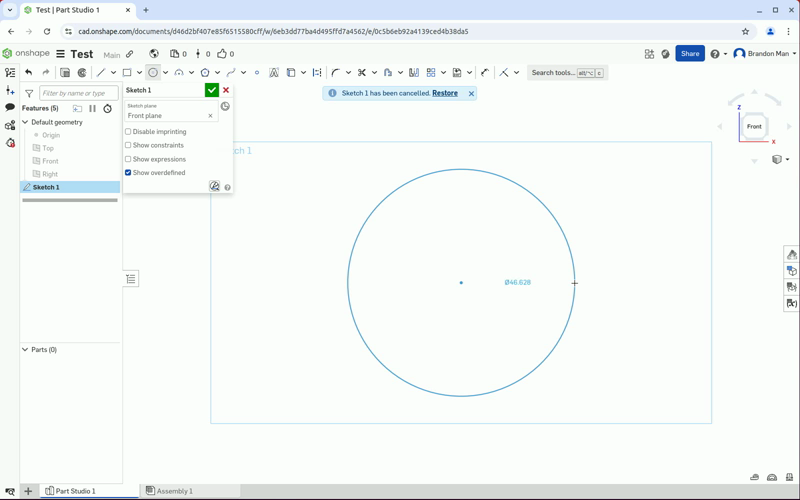
click(574, 282)
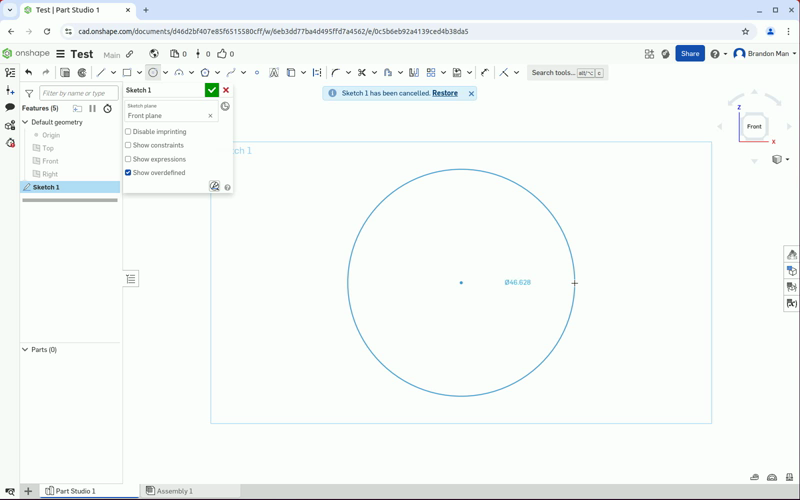
key(esc)
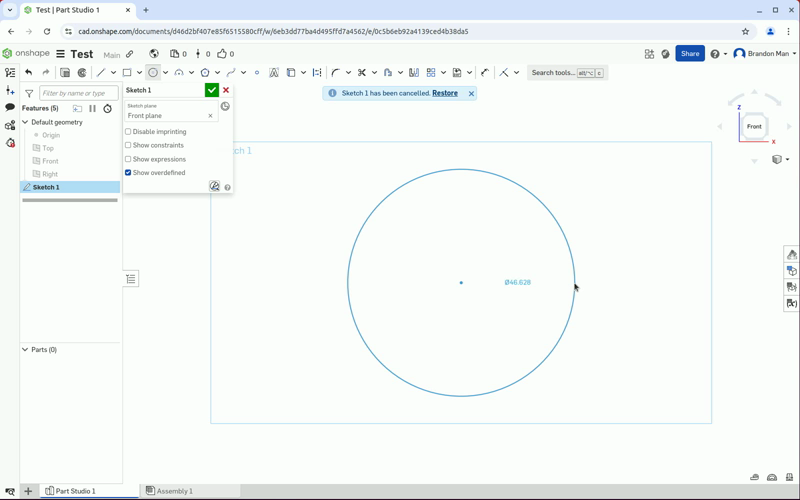
key(c)
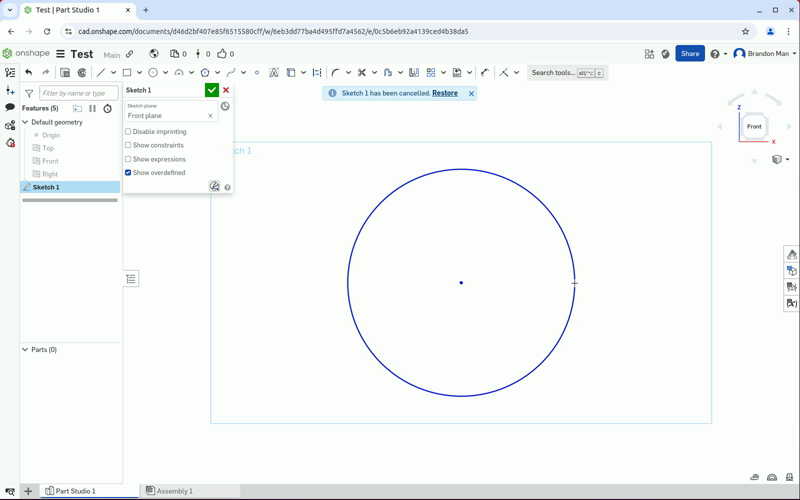
key_down(shift)
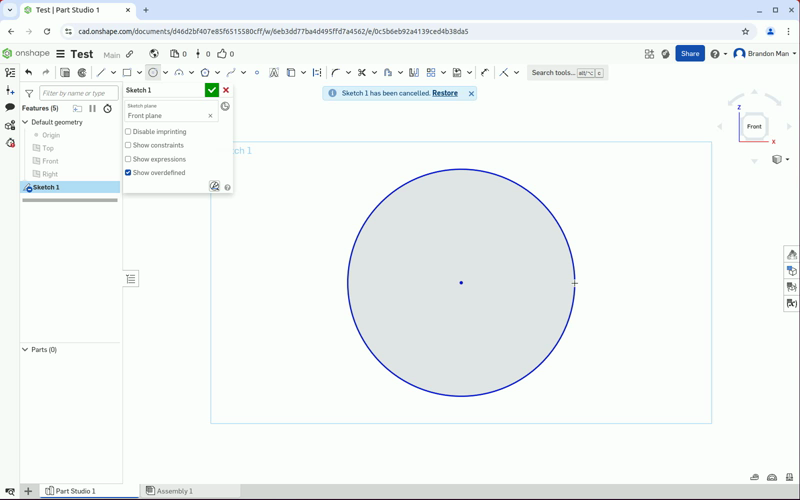
mouse_move(461, 282)
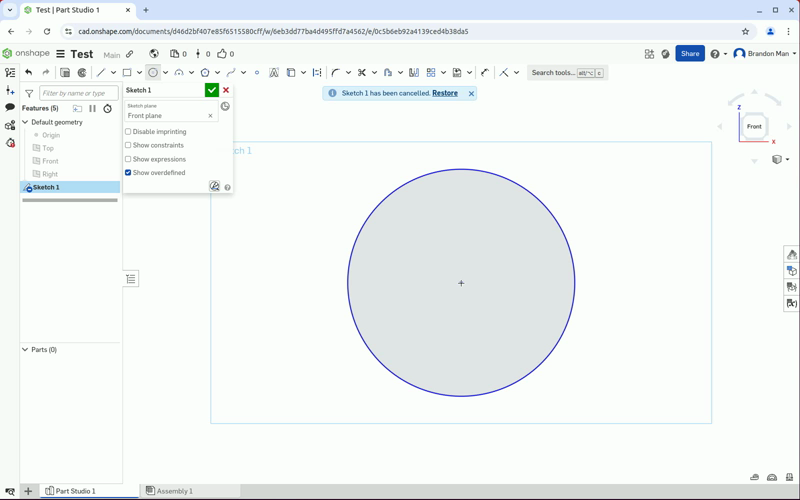
click(461, 282)
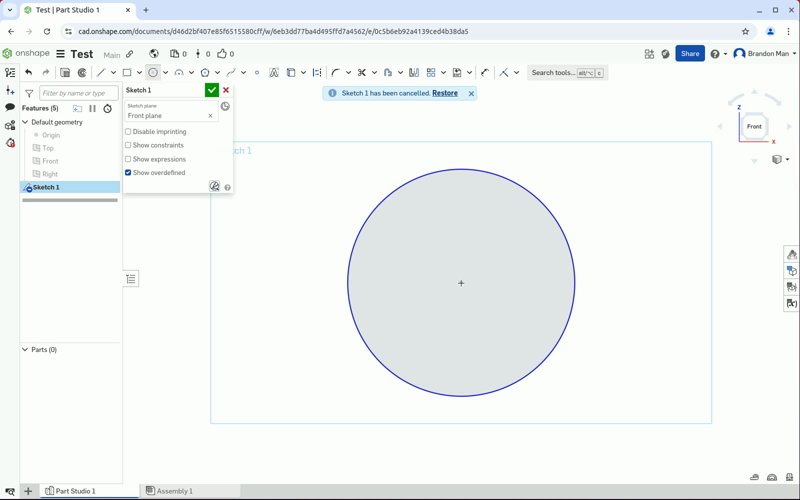
key_up(shift)
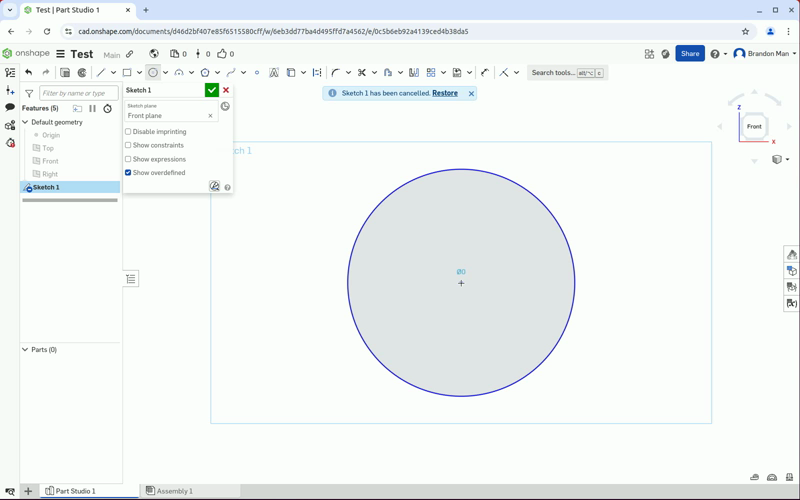
mouse_move(562, 282)
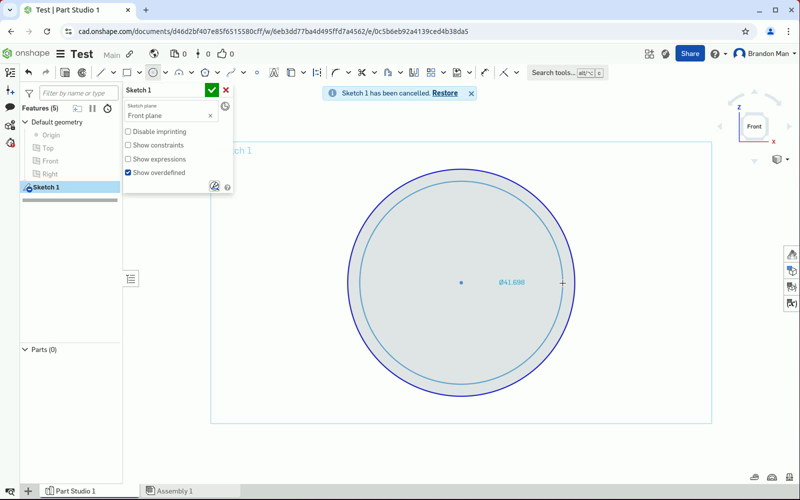
click(562, 282)
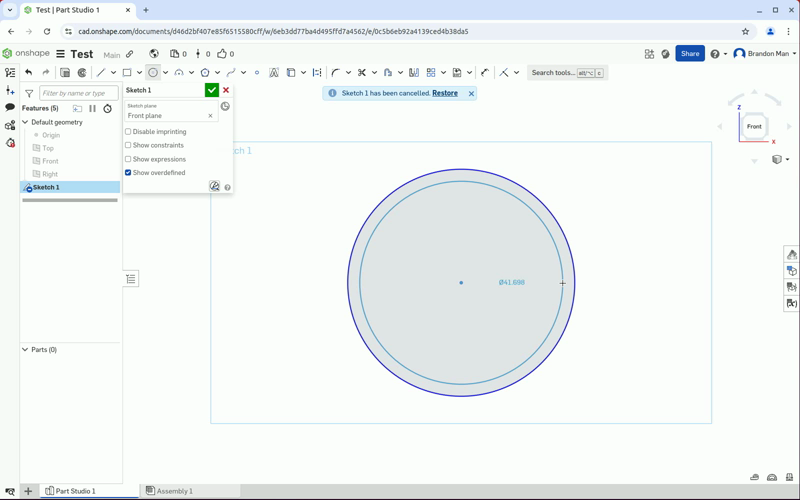
key(esc)
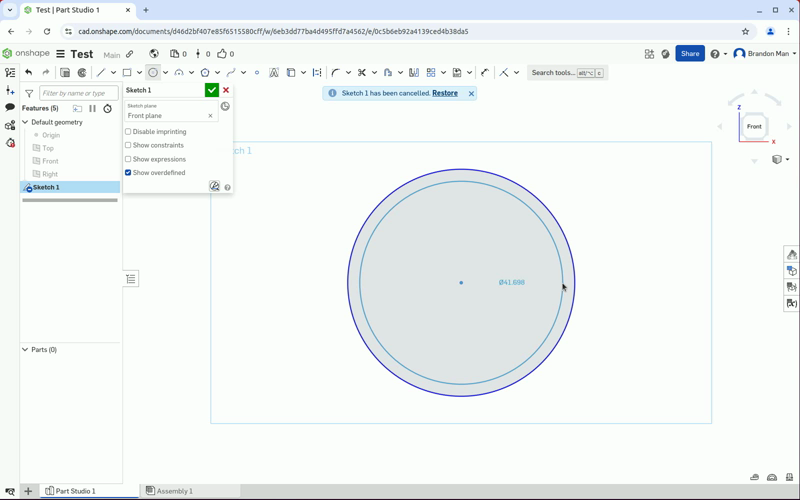
mouse_move(568, 273)
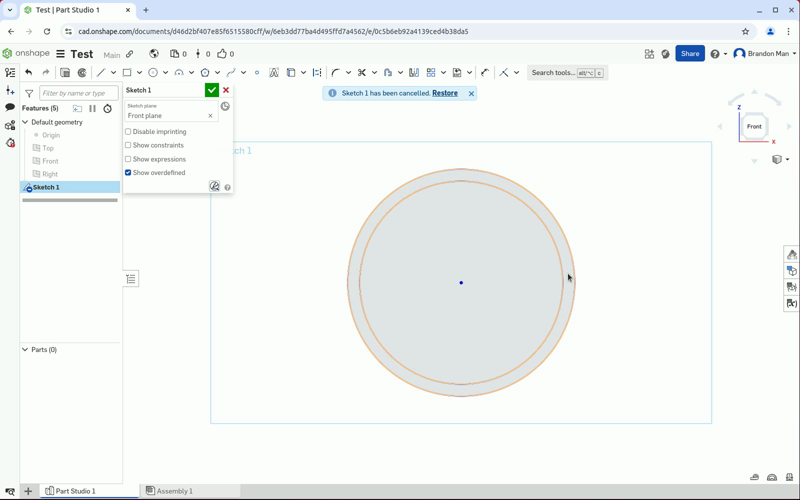
click(568, 273)
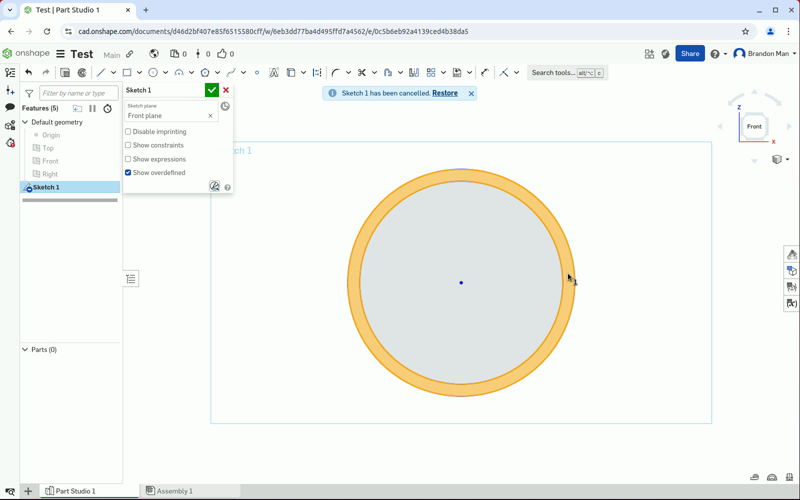
mouse_move(73, 352)
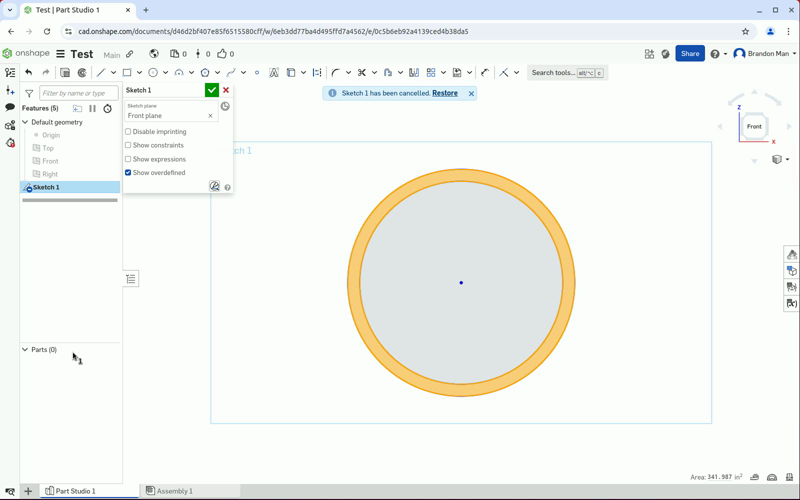
key(shift+y)
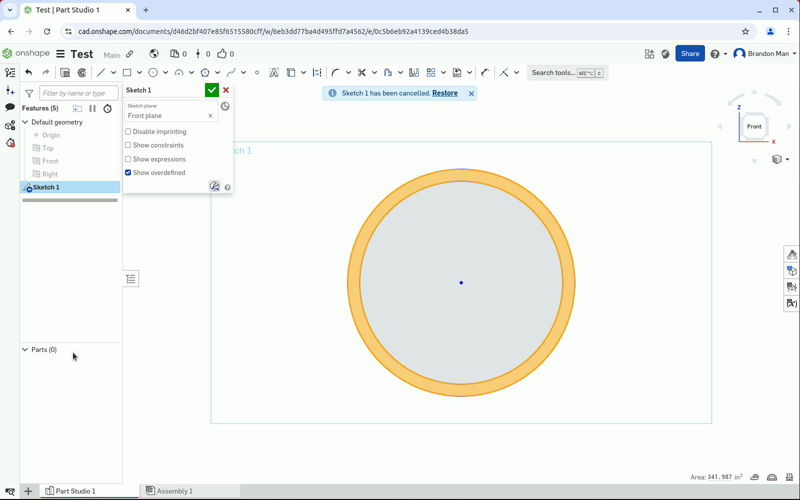
key(shift+e)
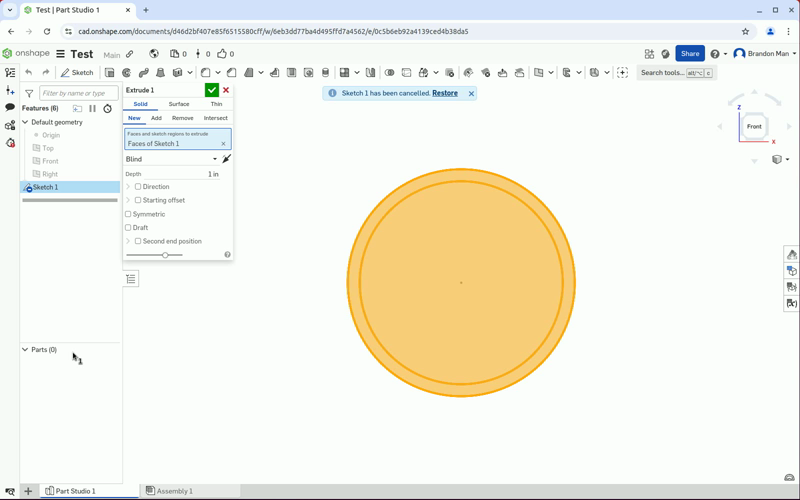
mouse_move(143, 106)
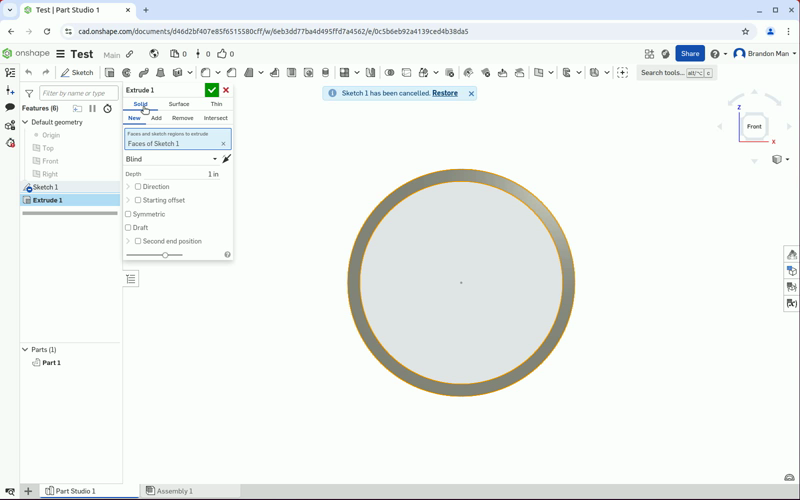
click(143, 106)
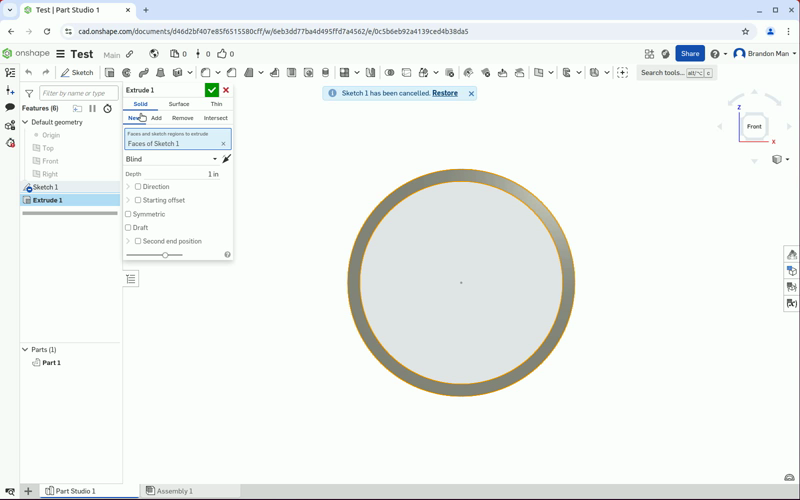
mouse_move(137, 120)
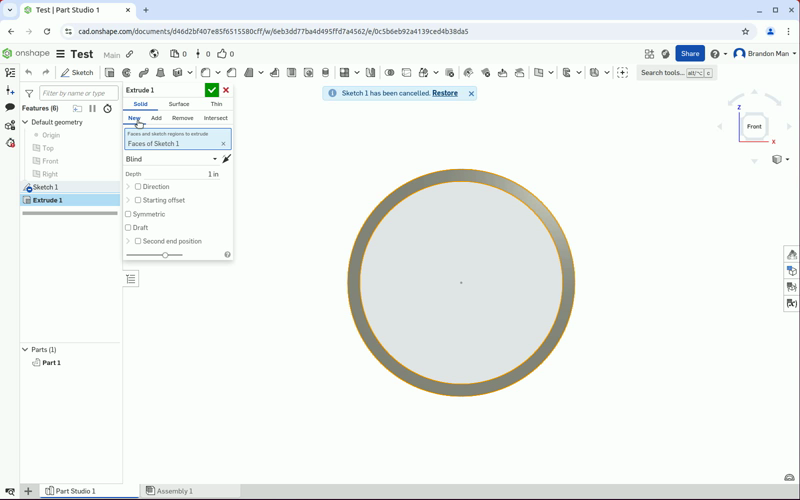
click(137, 120)
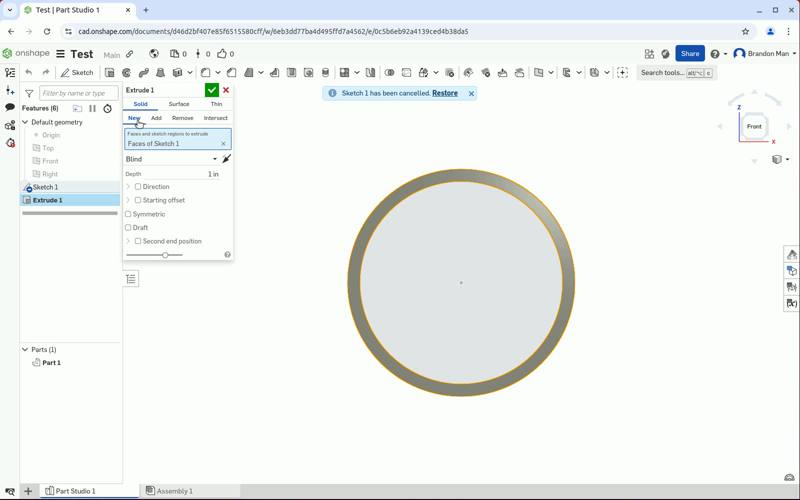
key(tab, 4)
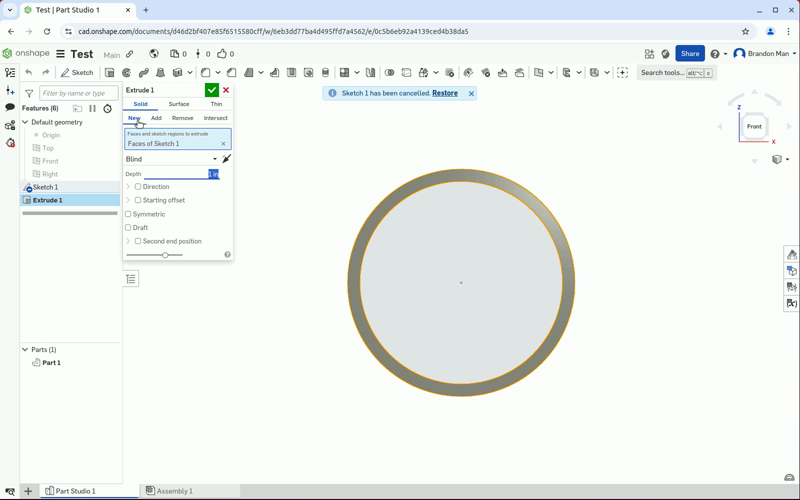
text(13.48)
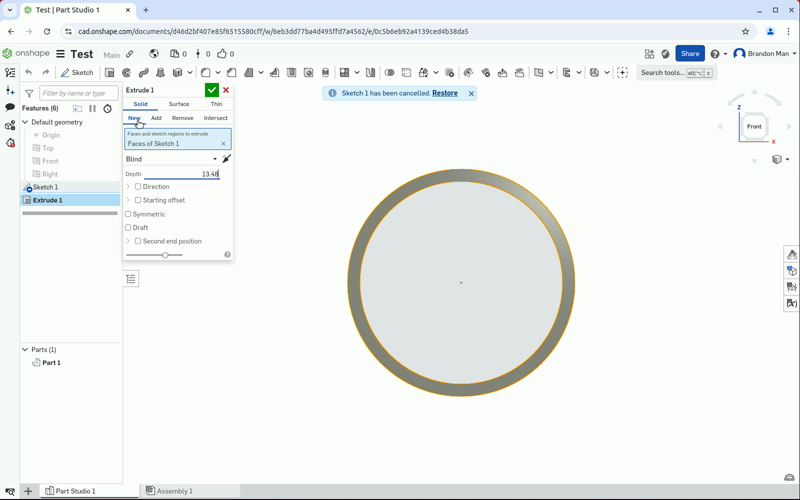
key(tab, 3)
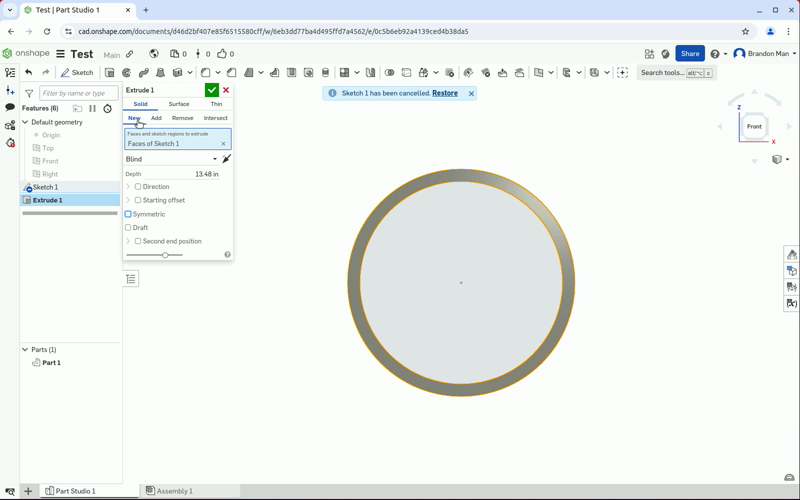
key(space)
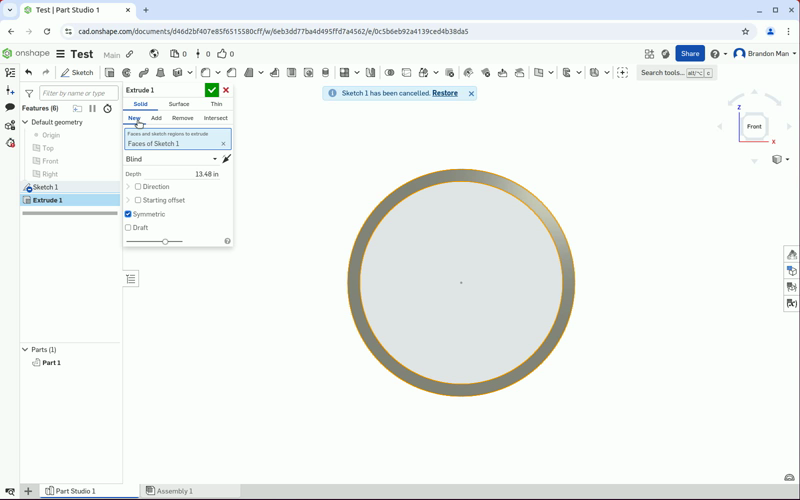
key(enter)
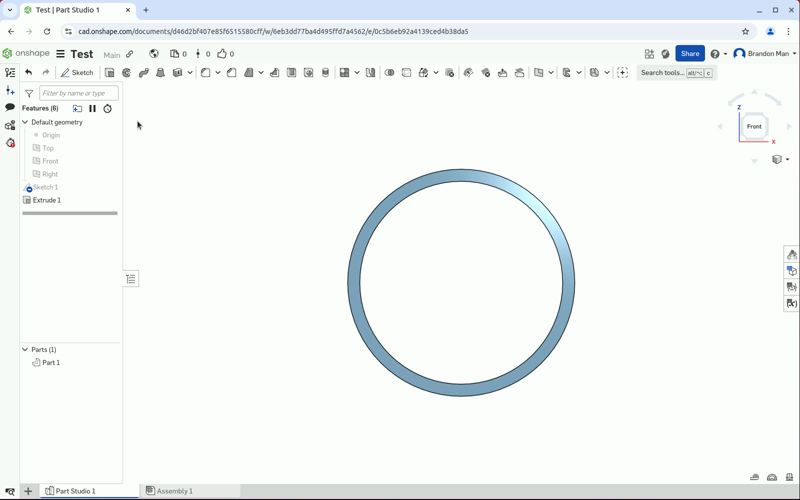
key(shift+h)
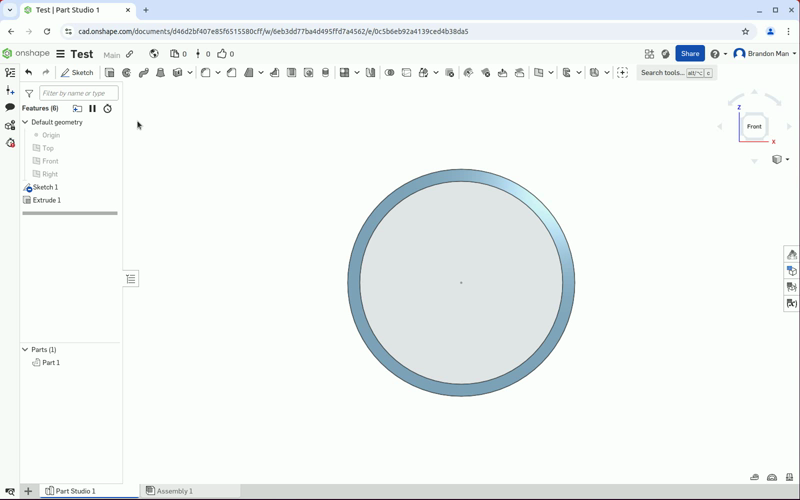
key(shift+h)
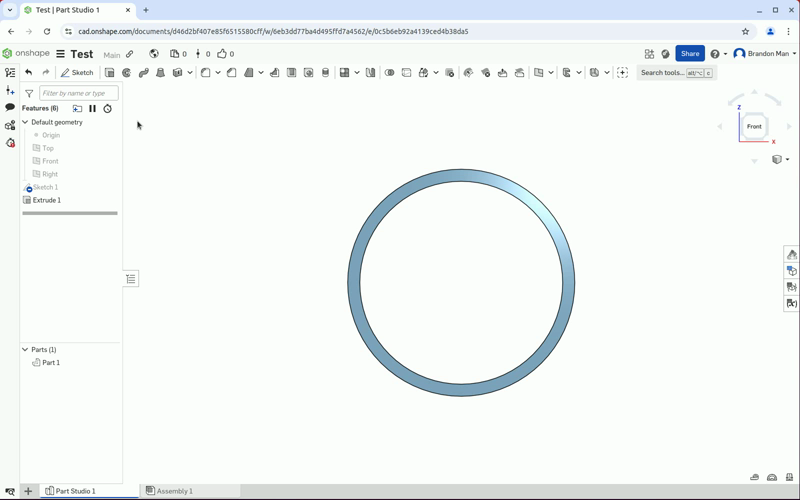
mouse_move(73, 189)
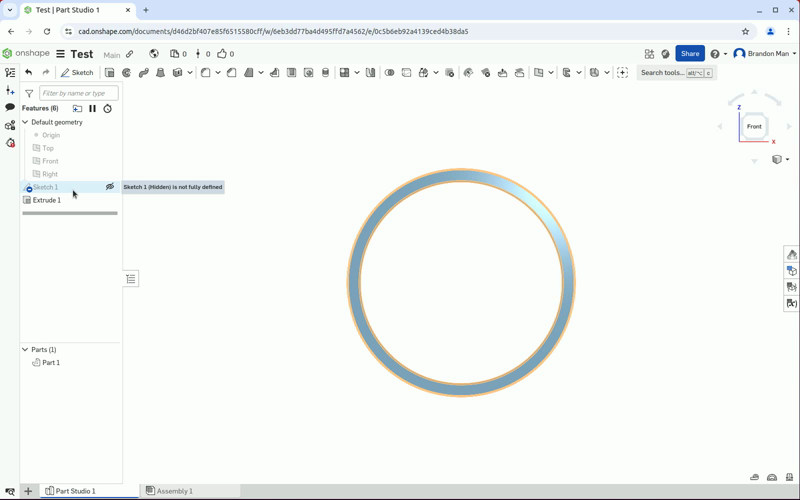
click(73, 189)
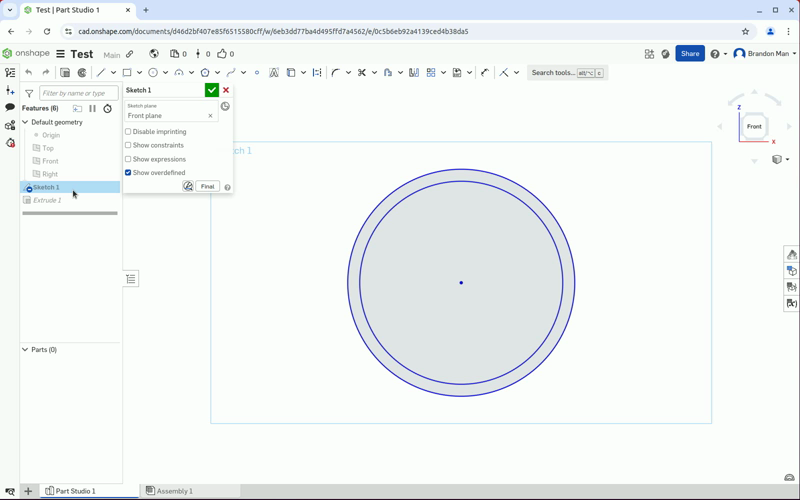
mouse_move(229, 92)
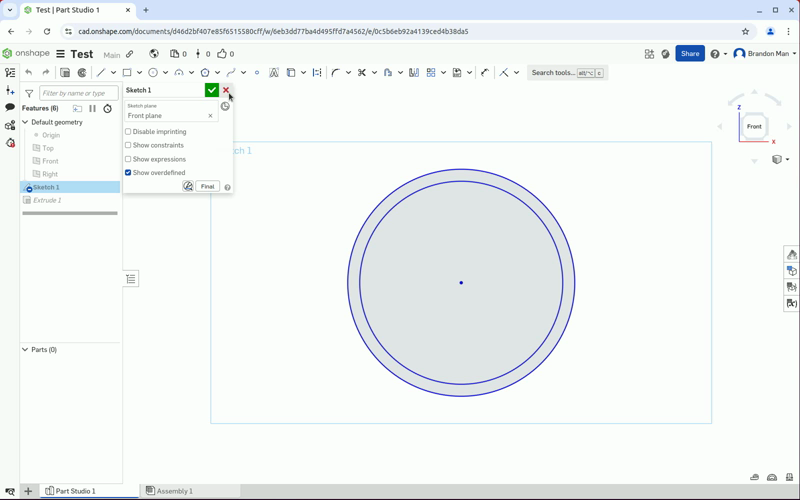
click(229, 92)
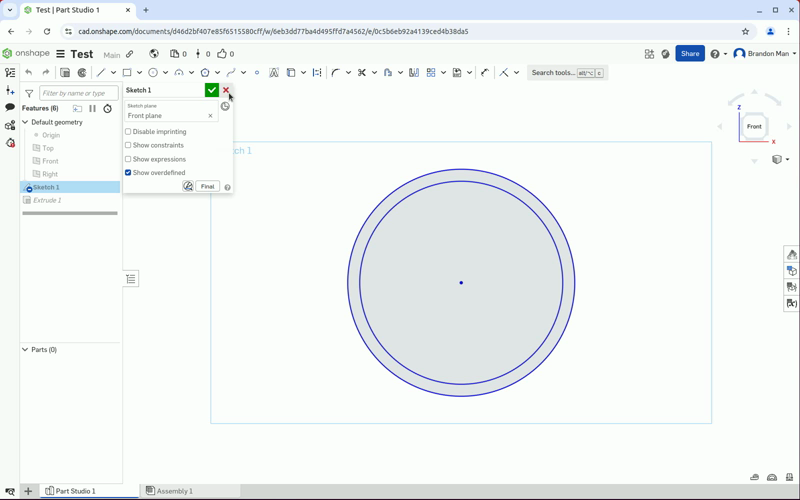
key(shift+s)
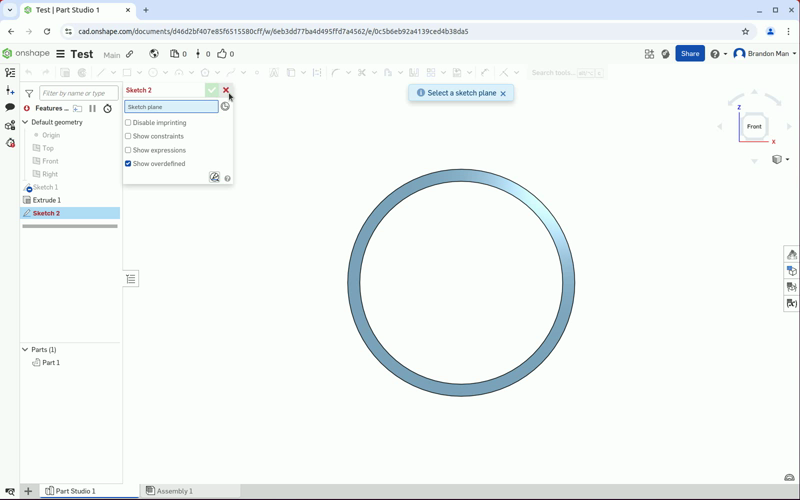
mouse_move(73, 163)
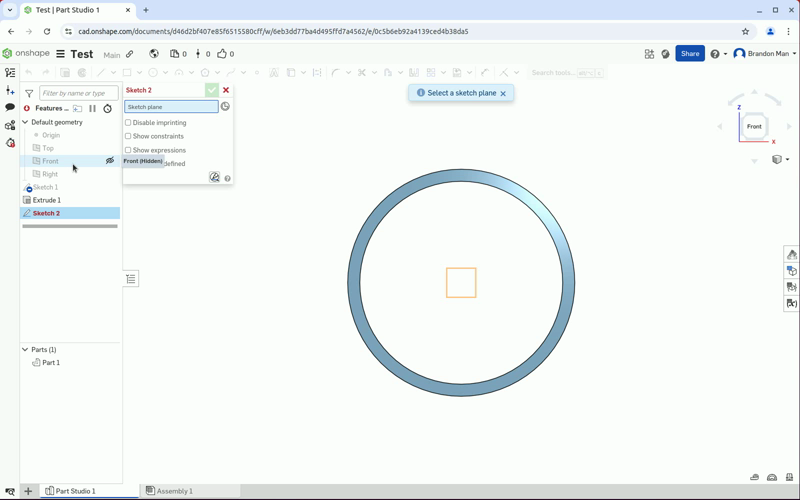
click(73, 163)
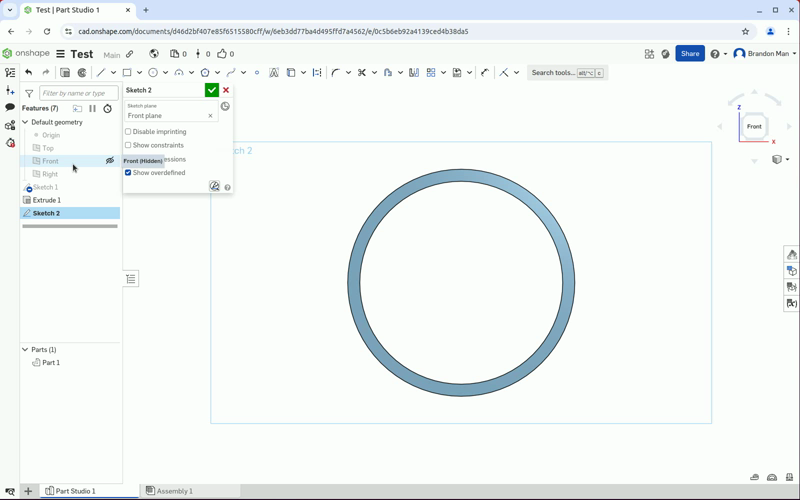
mouse_move(73, 352)
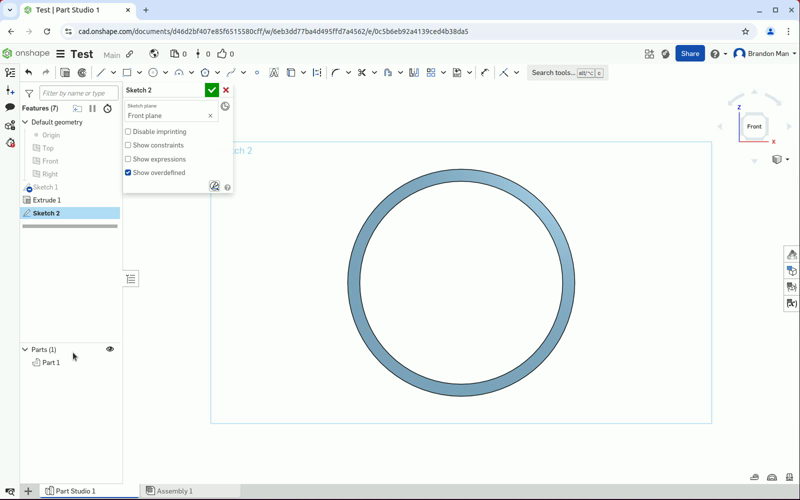
key(y)
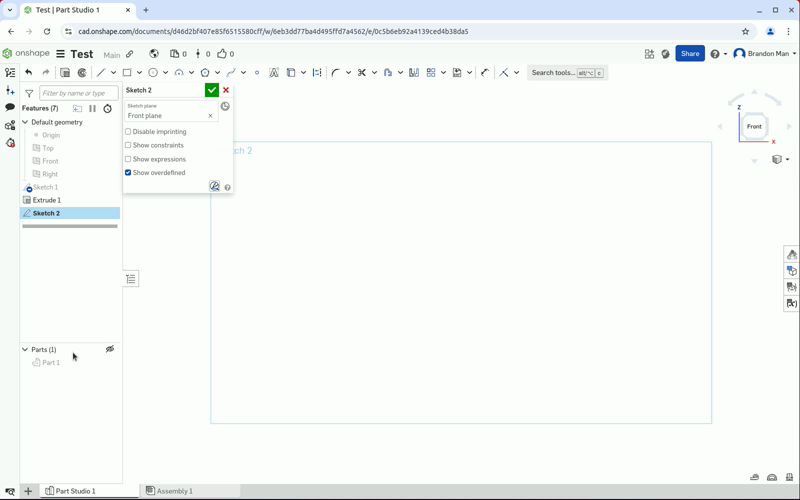
key(c)
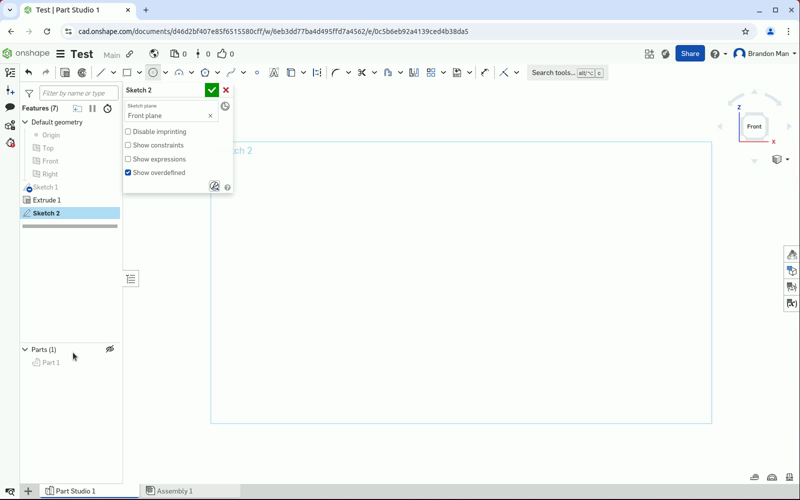
key_down(shift)
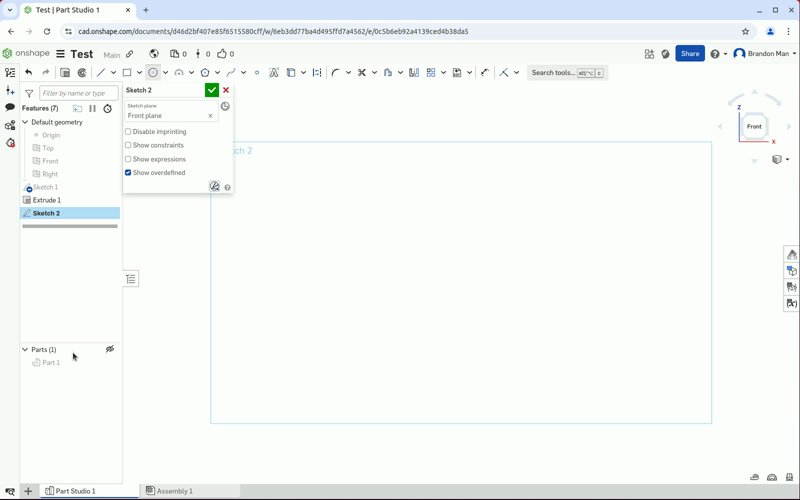
mouse_move(461, 282)
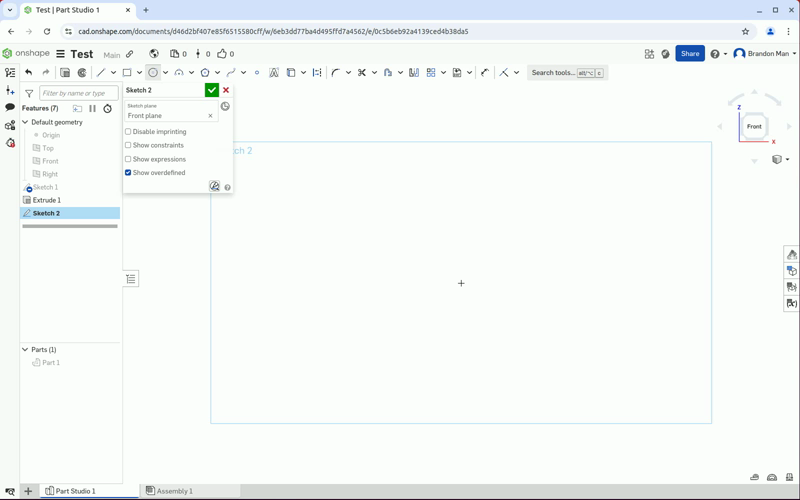
click(461, 282)
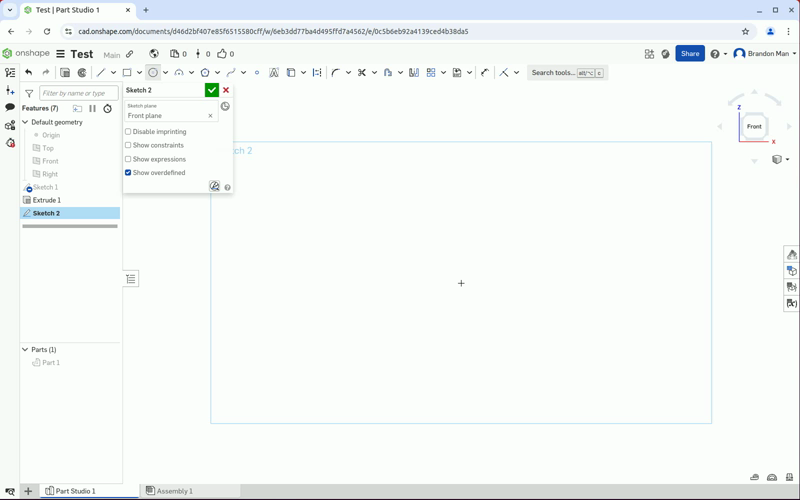
key_up(shift)
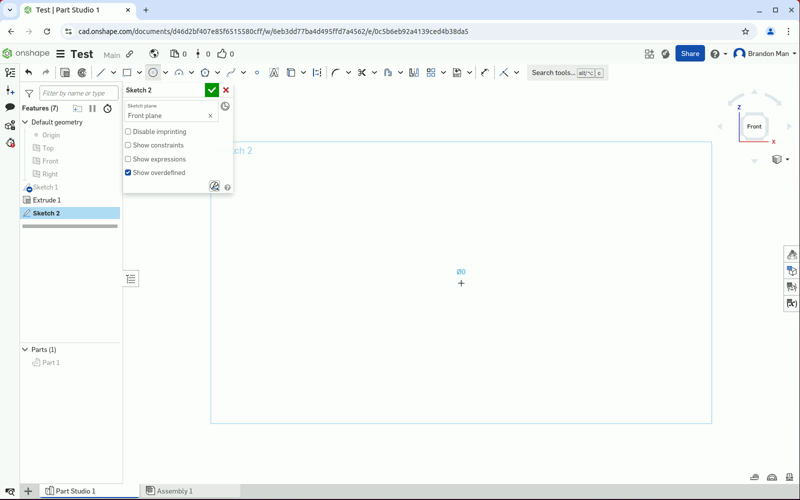
mouse_move(506, 282)
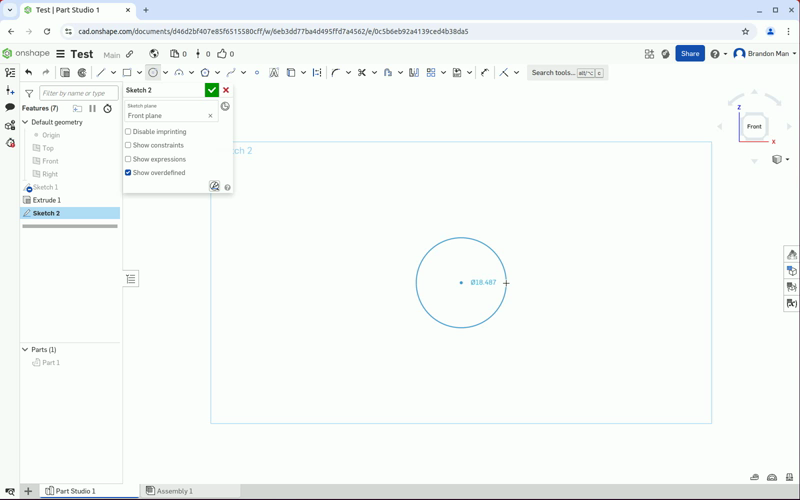
click(506, 282)
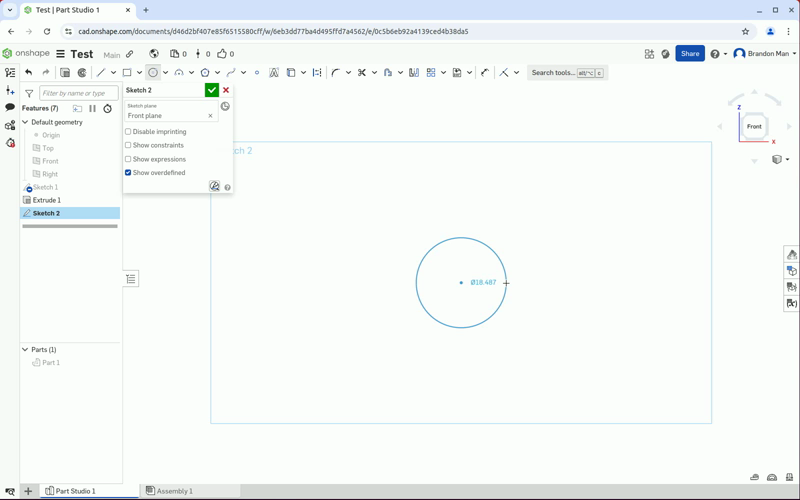
key(esc)
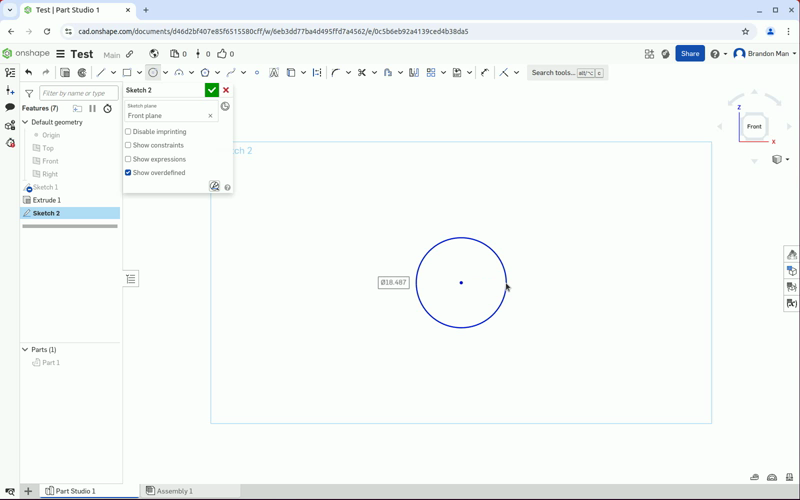
key(c)
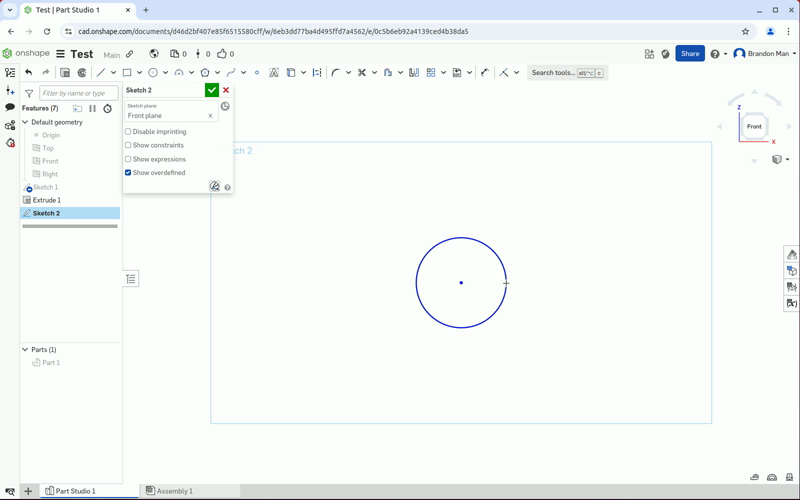
key_down(shift)
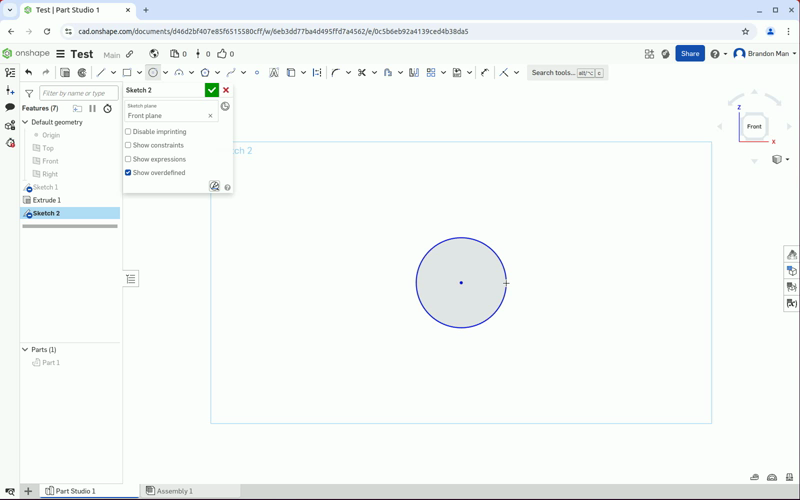
mouse_move(461, 282)
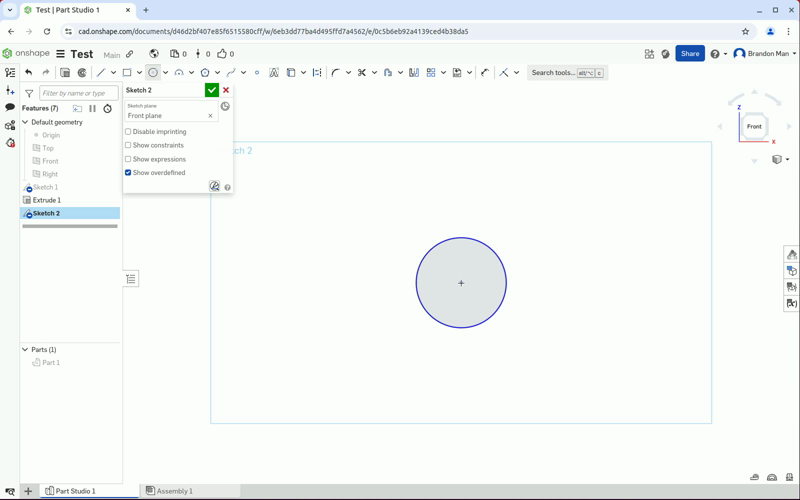
click(461, 282)
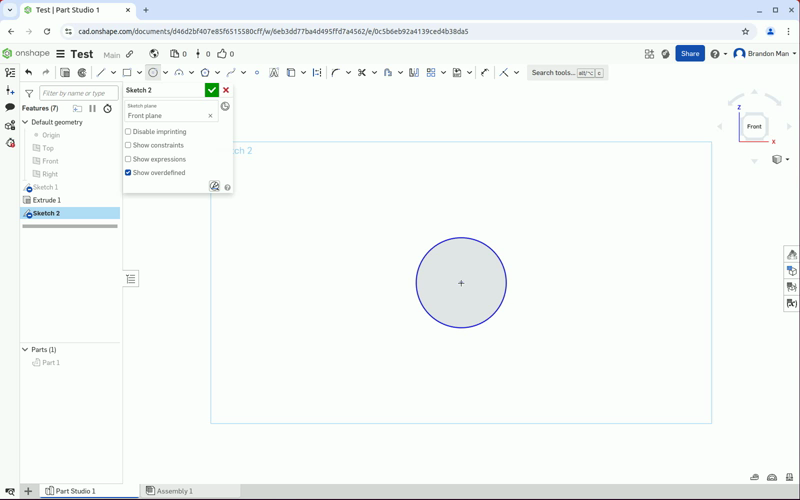
key_up(shift)
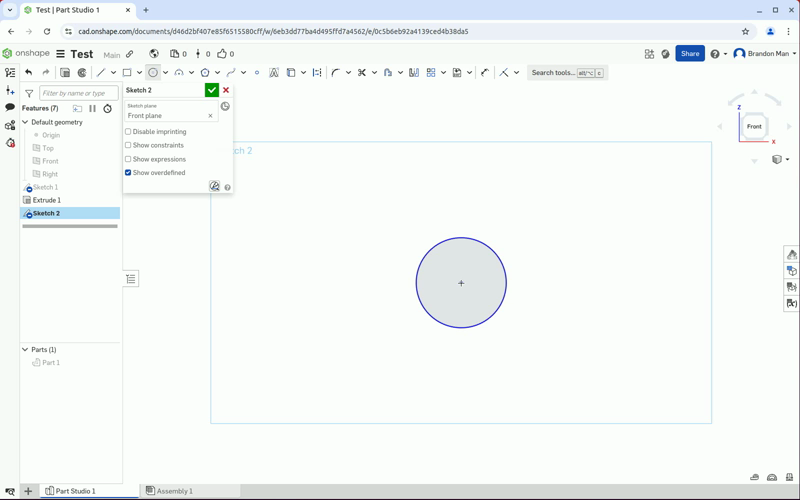
mouse_move(494, 282)
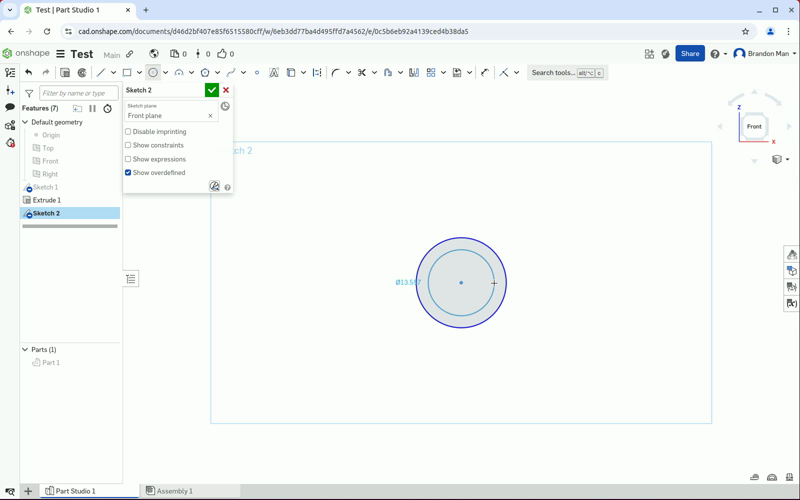
click(494, 282)
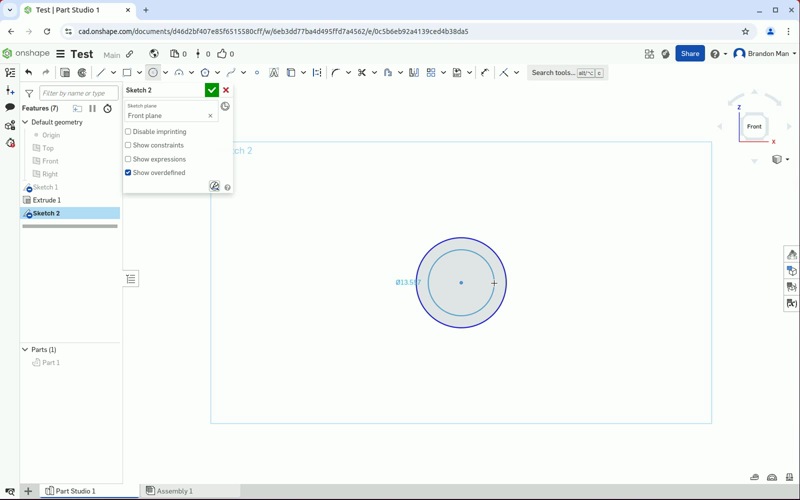
key(esc)
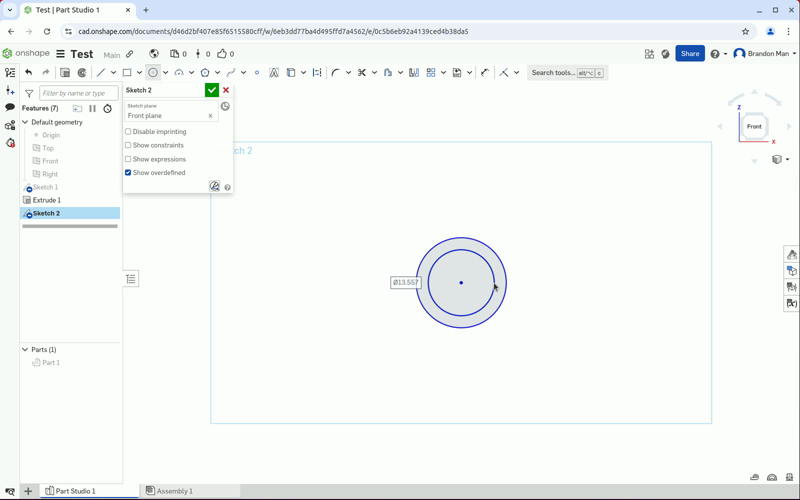
mouse_move(441, 319)
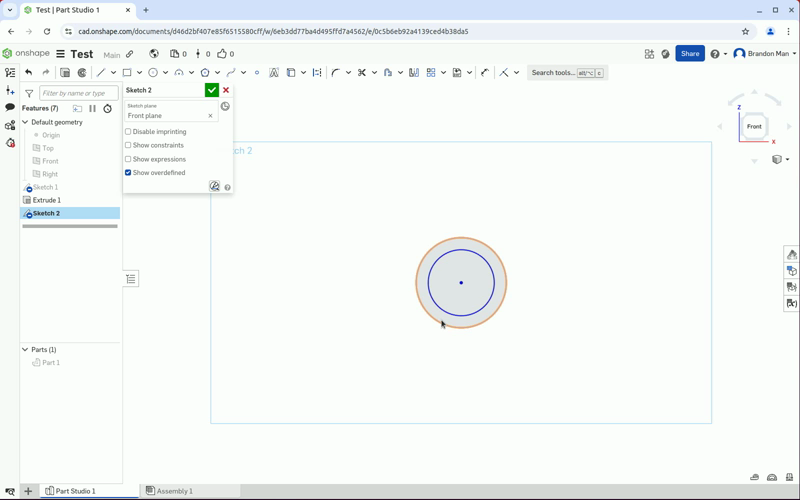
click(441, 319)
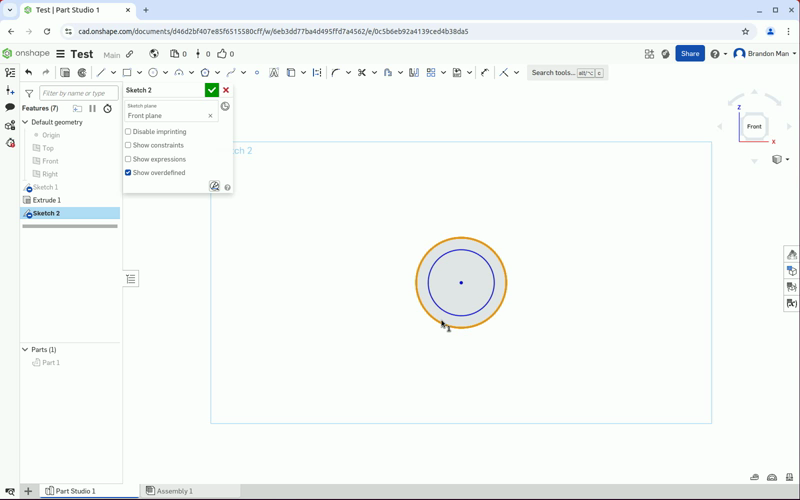
mouse_move(73, 352)
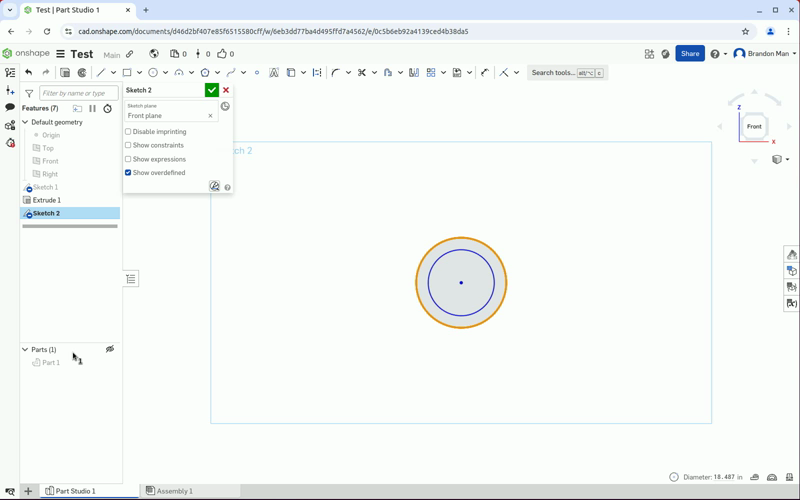
key(shift+y)
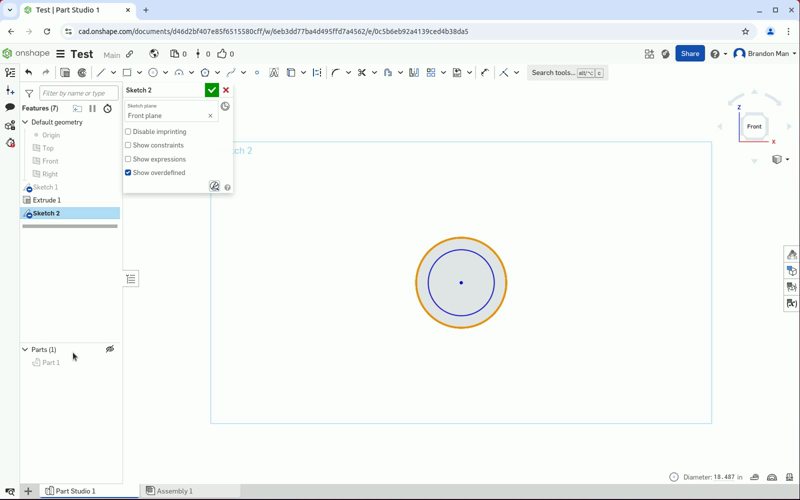
key(shift+e)
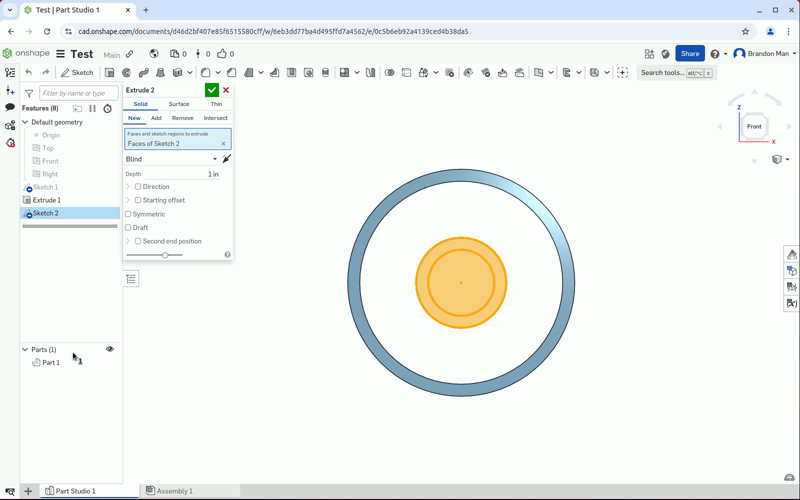
mouse_move(143, 106)
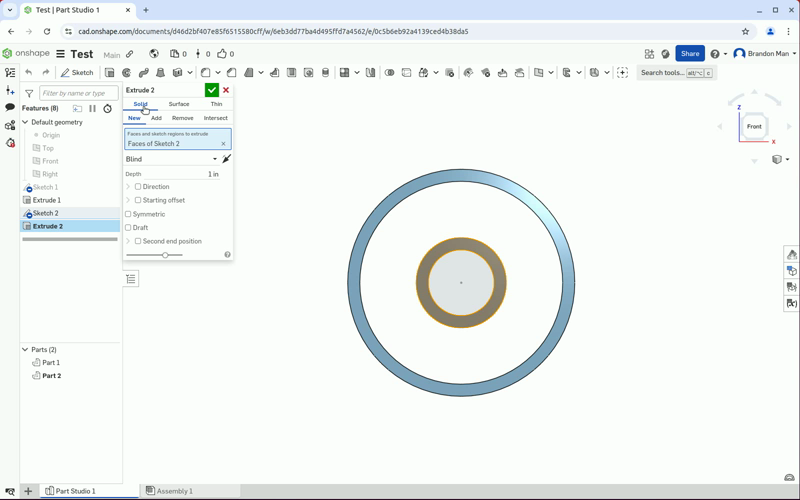
click(143, 106)
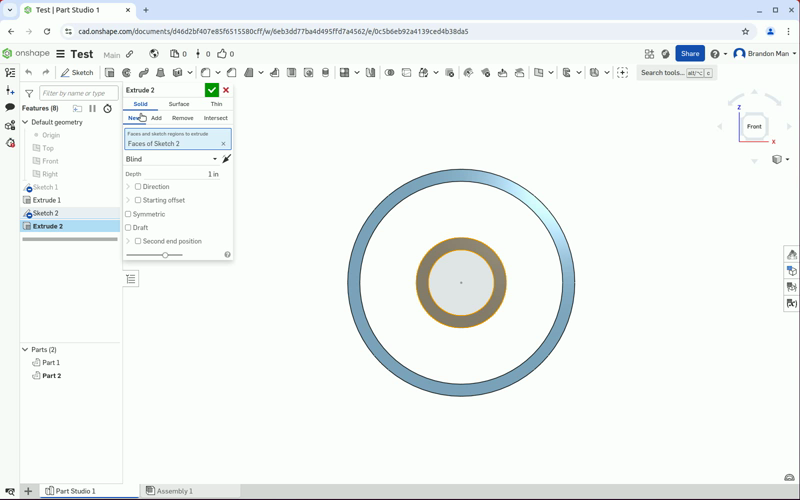
mouse_move(137, 120)
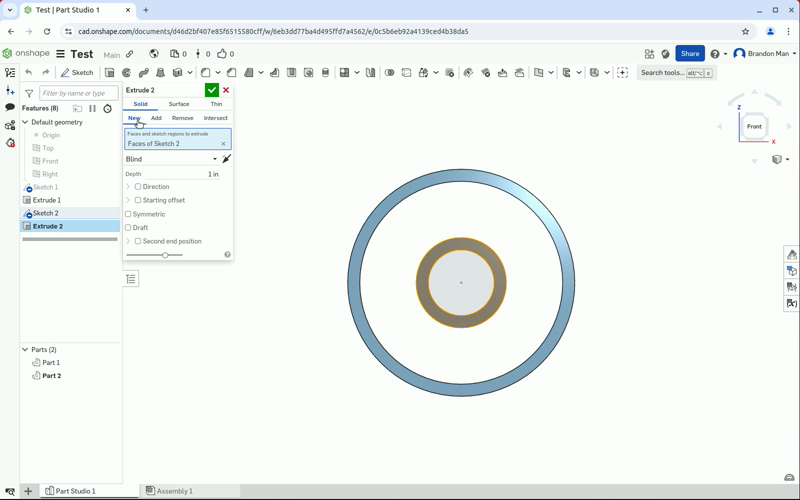
click(137, 120)
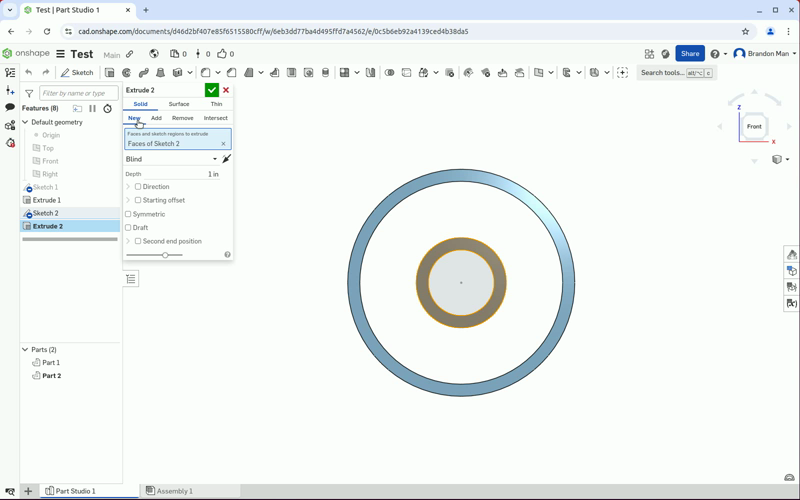
key(tab, 4)
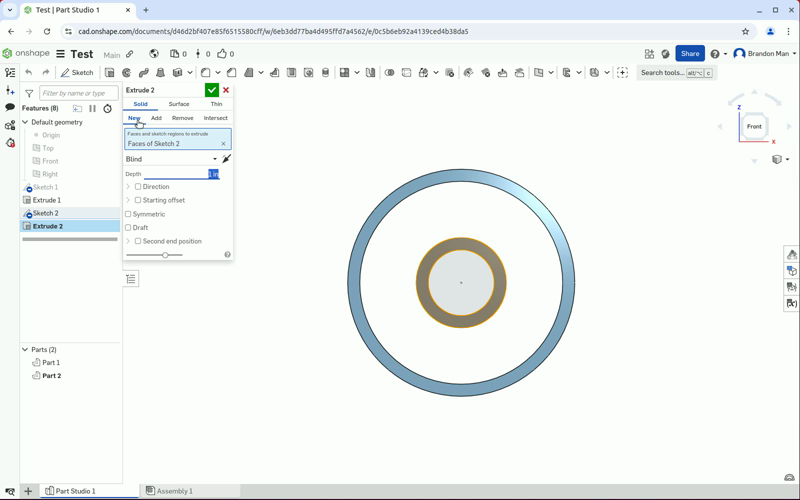
text(13.48)
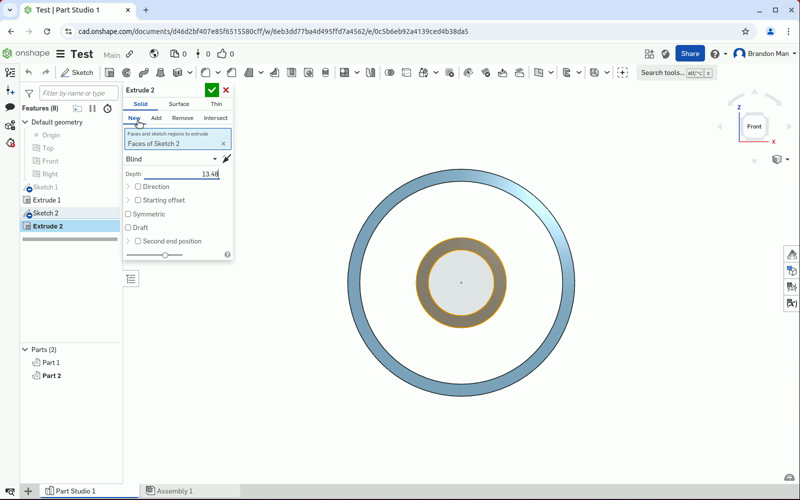
key(tab, 3)
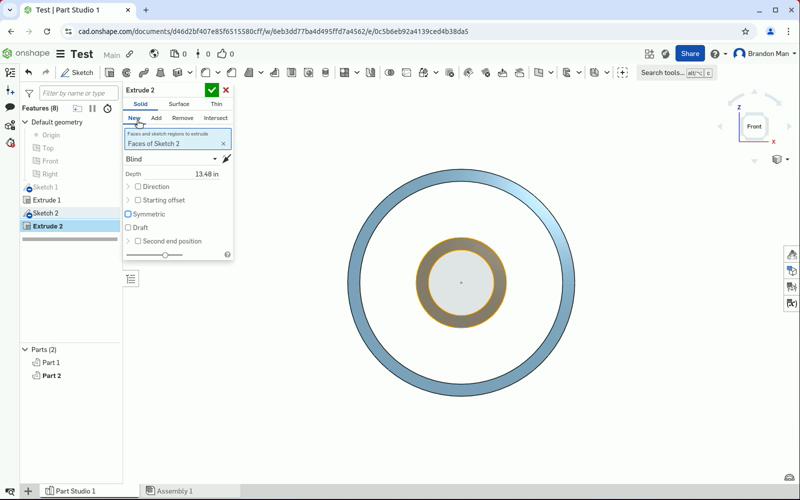
key(space)
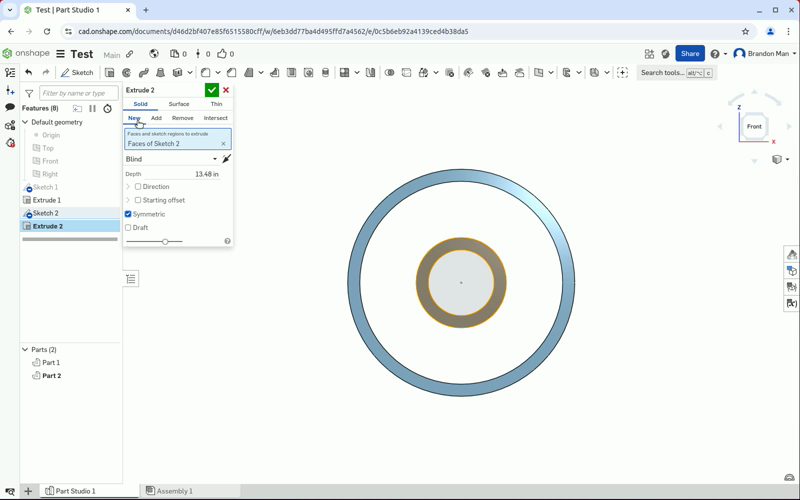
key(enter)
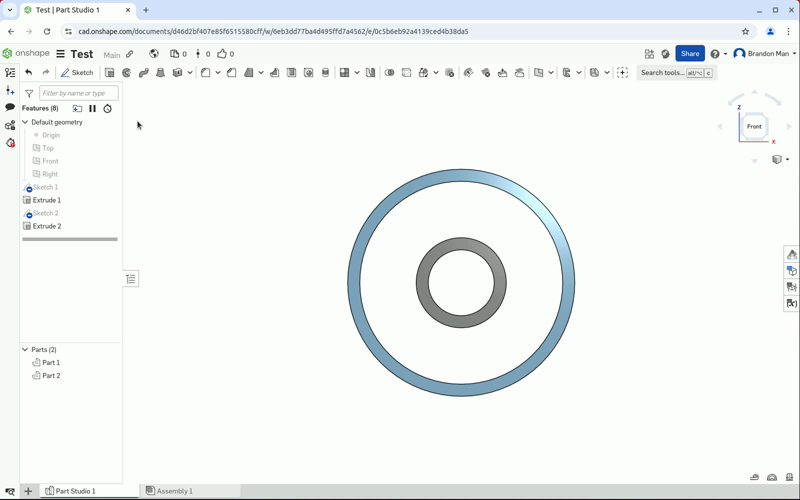
key(shift+h)
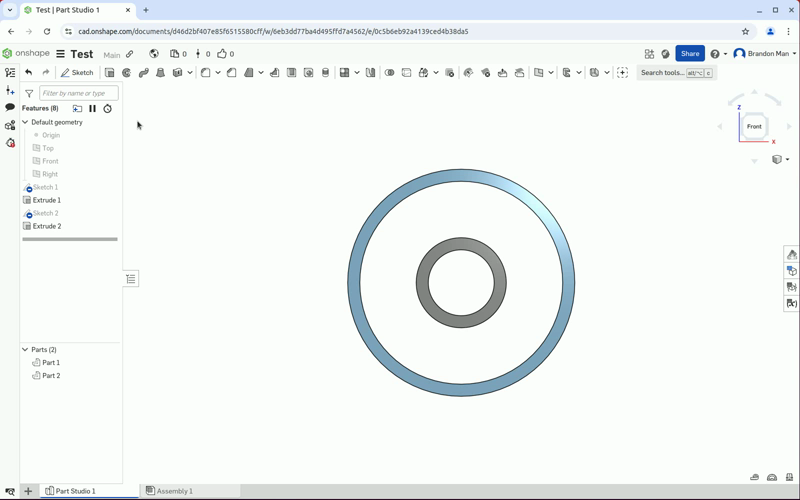
key(shift+h)
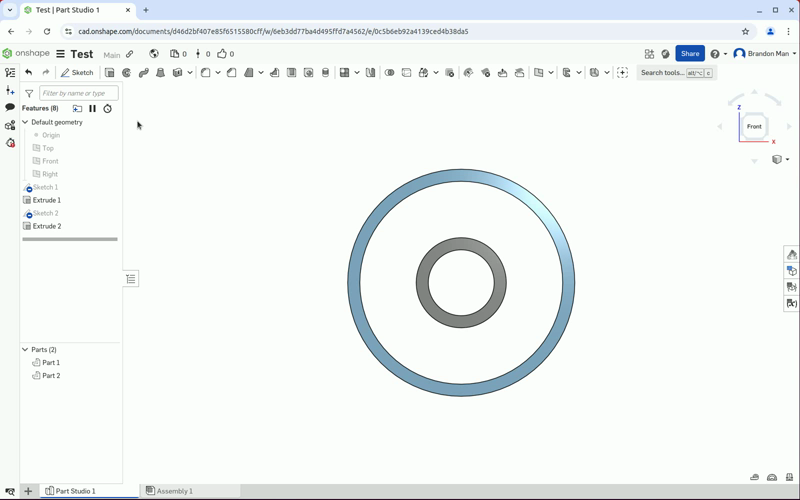
mouse_move(73, 189)
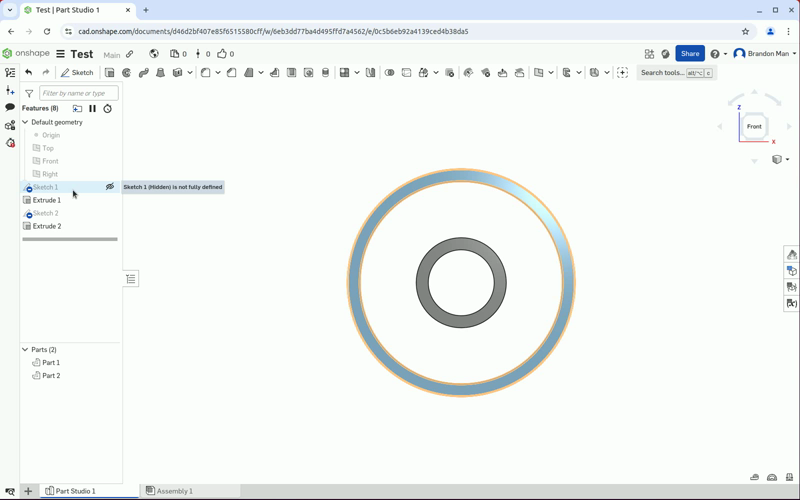
click(73, 189)
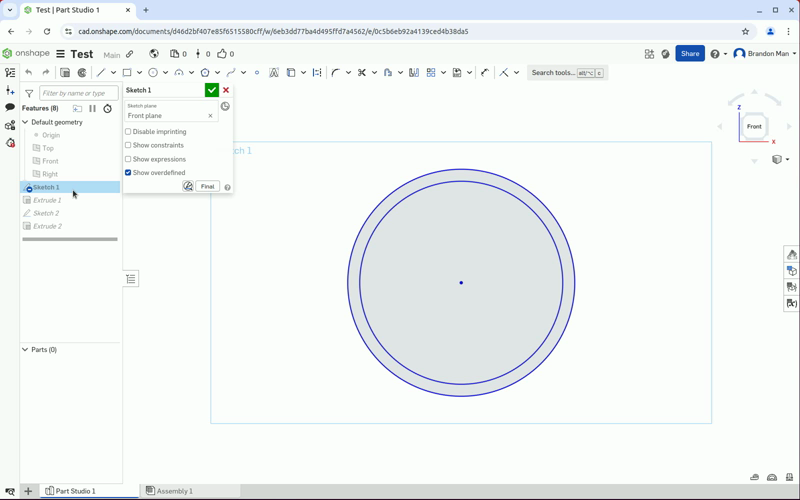
mouse_move(229, 92)
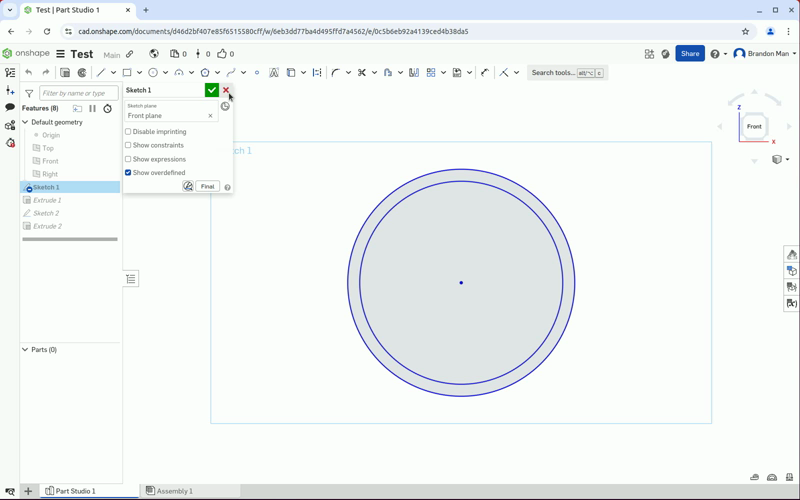
click(229, 92)
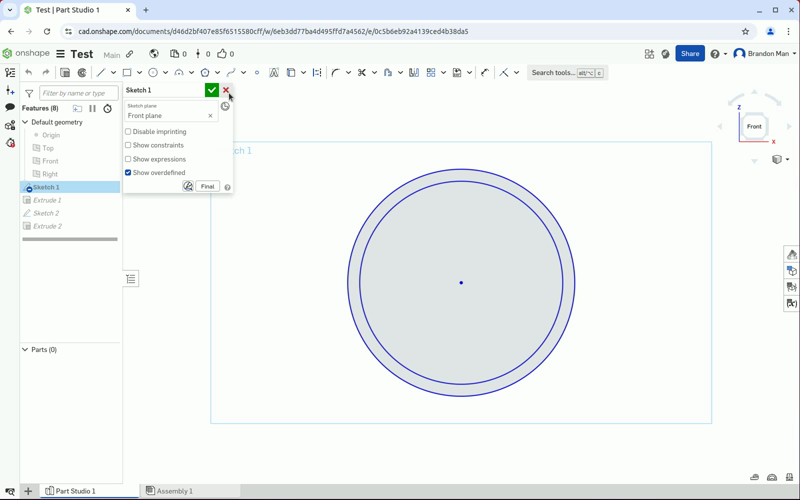
key(shift+s)
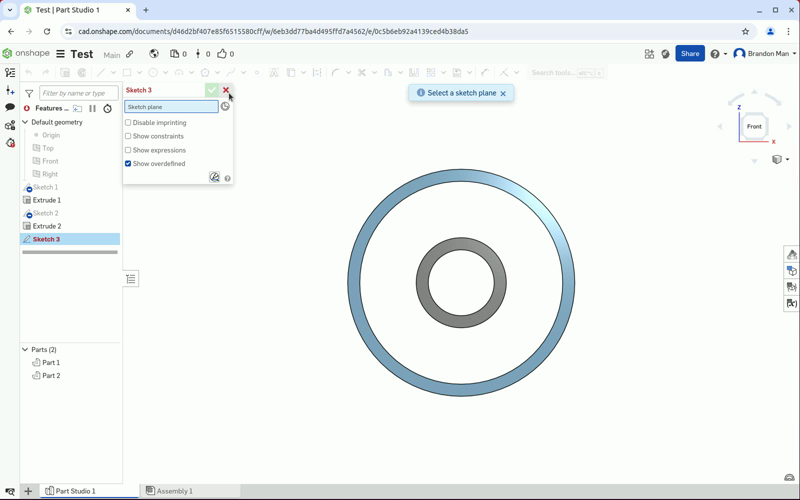
mouse_move(73, 163)
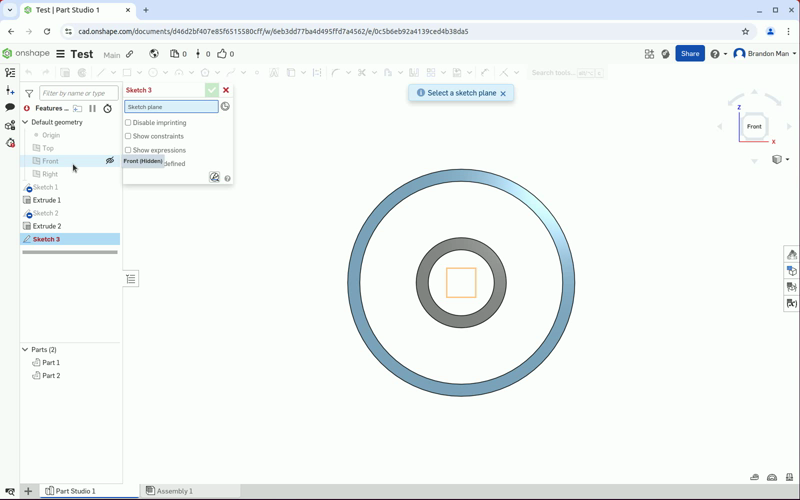
click(73, 163)
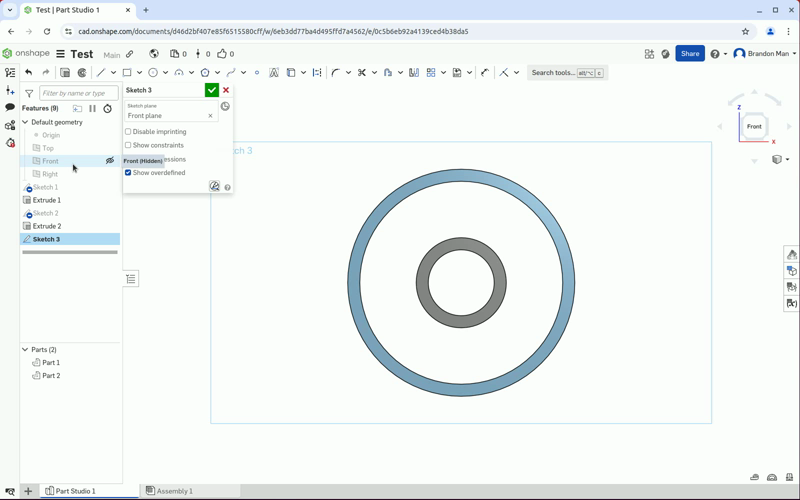
mouse_move(73, 352)
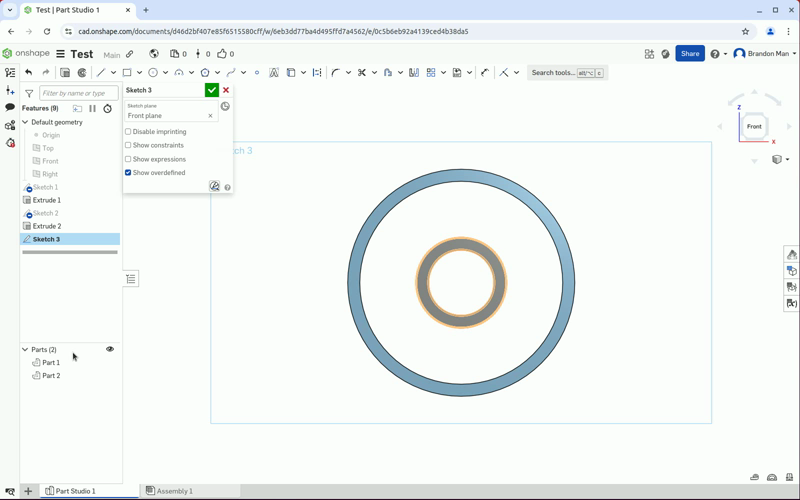
key(y)
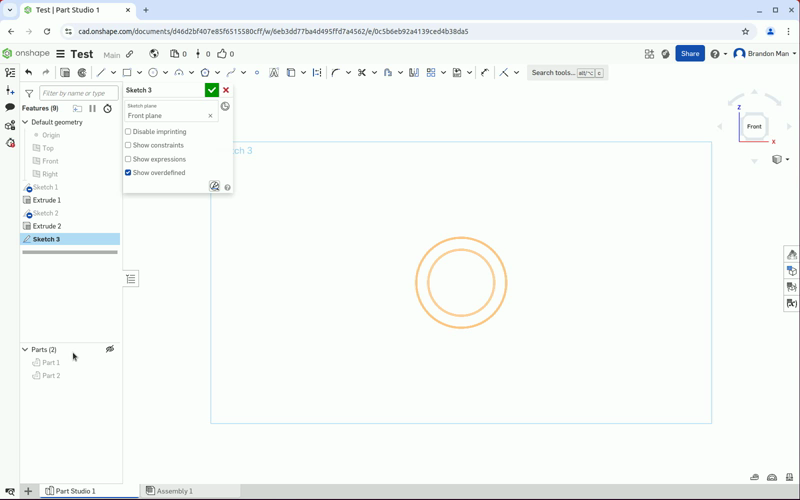
key(c)
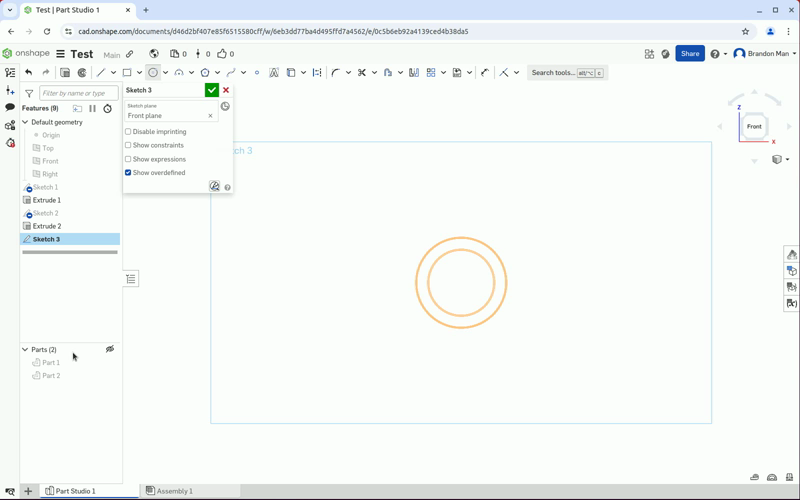
key_down(shift)
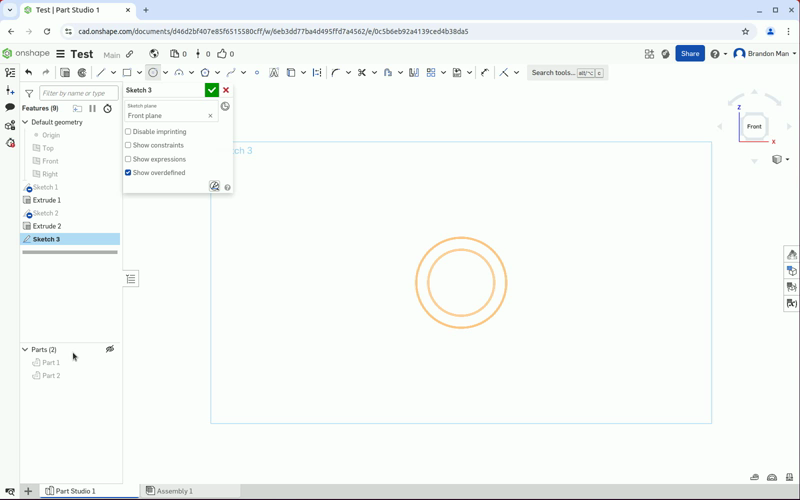
mouse_move(461, 282)
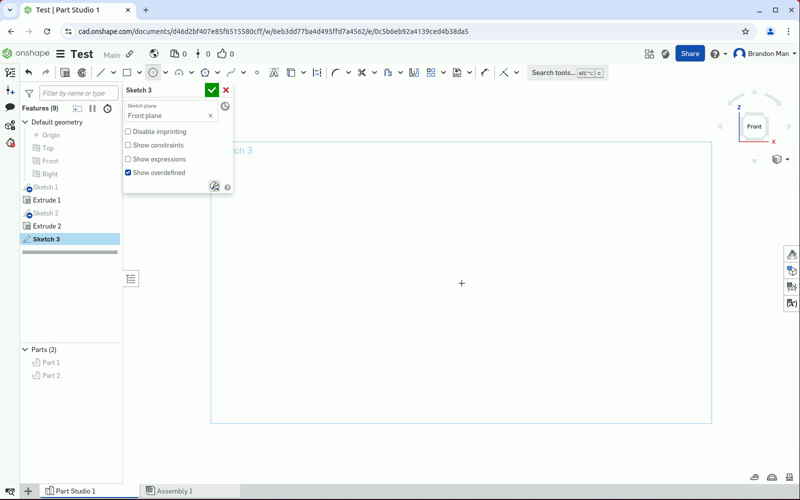
click(461, 282)
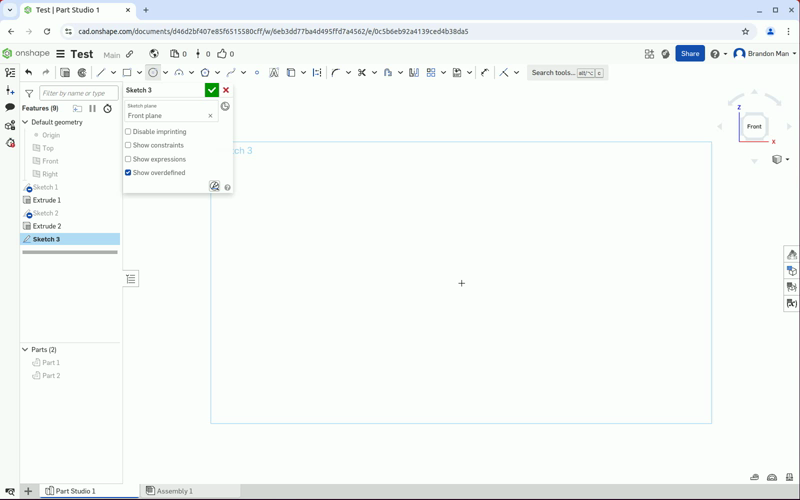
key_up(shift)
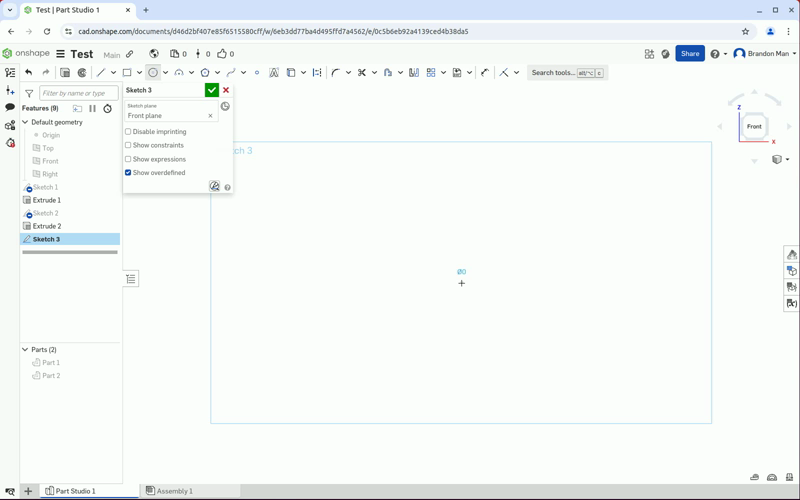
mouse_move(564, 282)
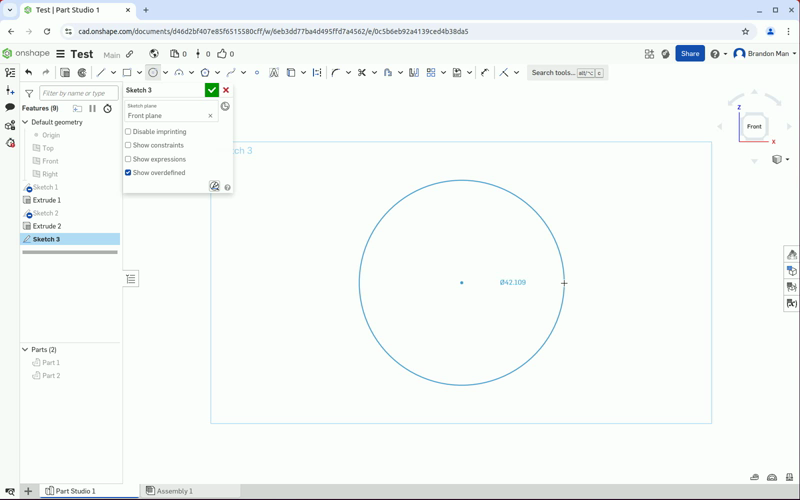
click(564, 282)
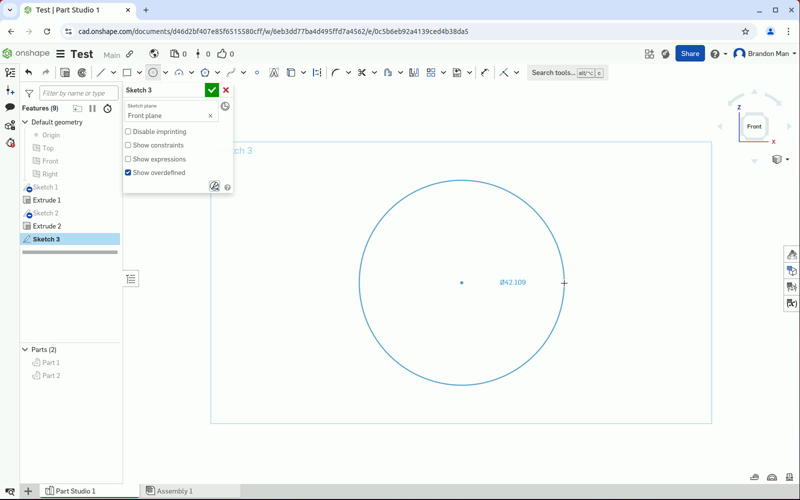
key(esc)
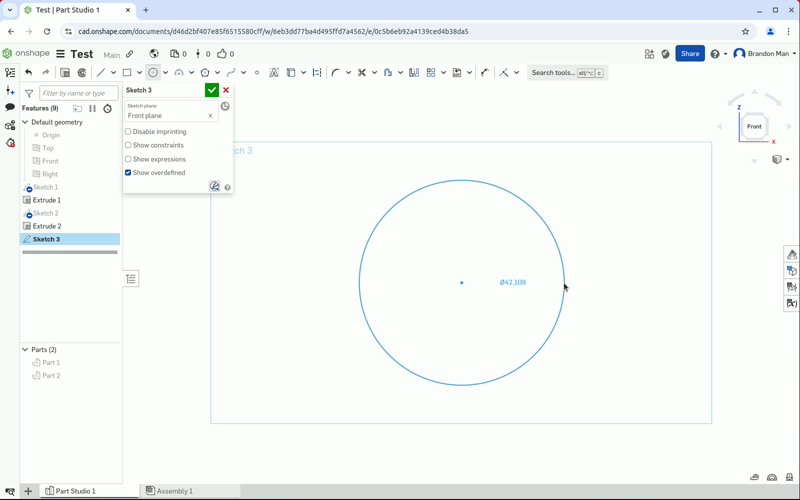
key(c)
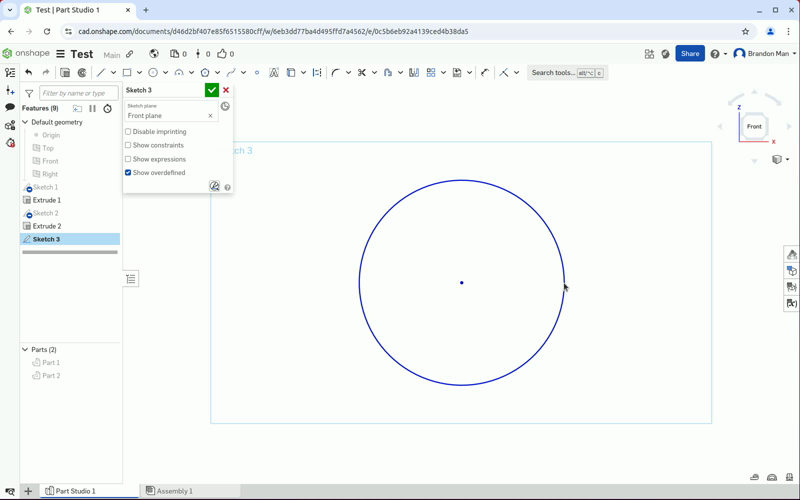
key_down(shift)
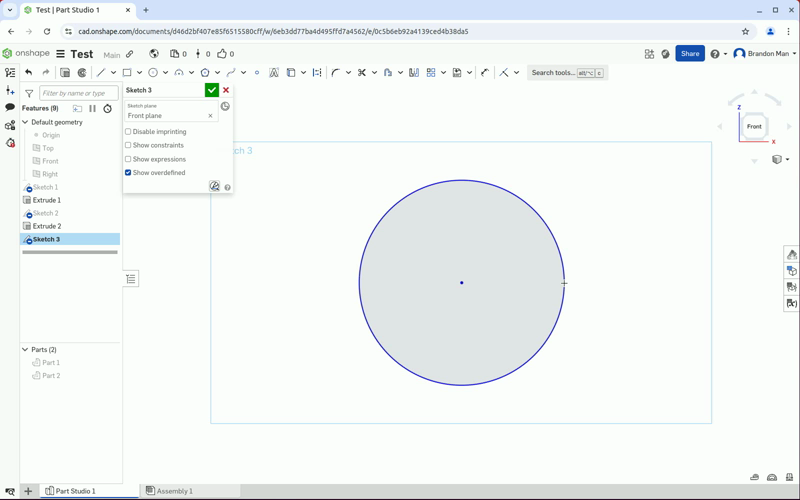
mouse_move(461, 282)
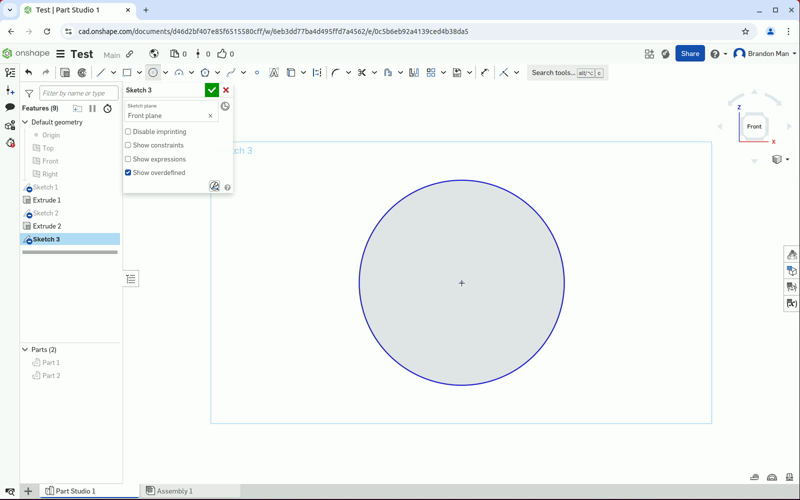
click(461, 282)
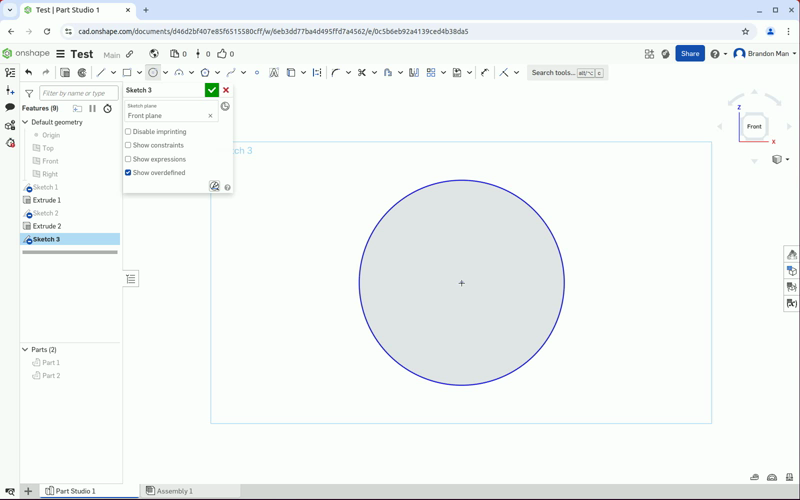
key_up(shift)
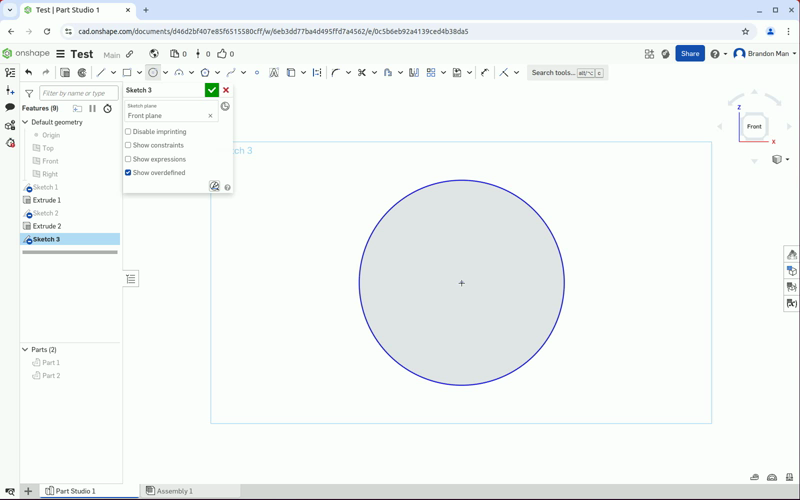
mouse_move(506, 282)
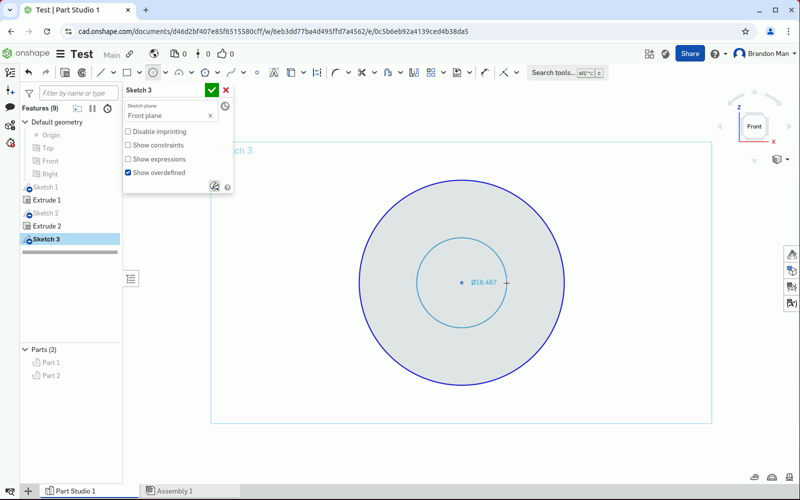
click(506, 282)
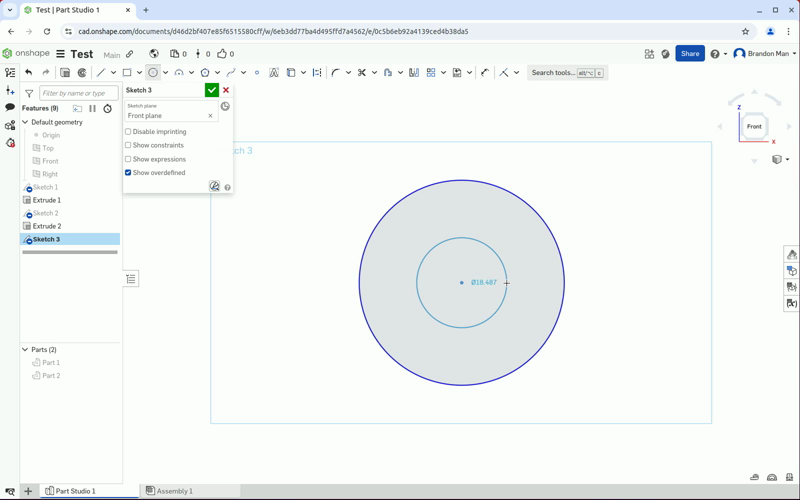
key(esc)
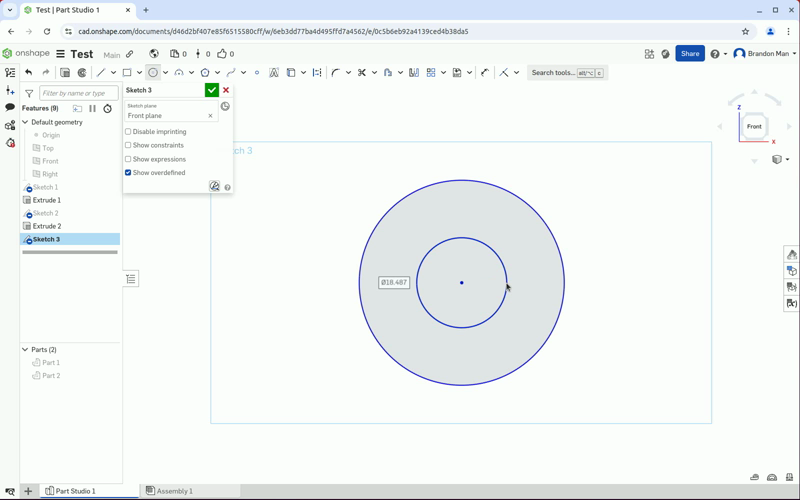
mouse_move(420, 218)
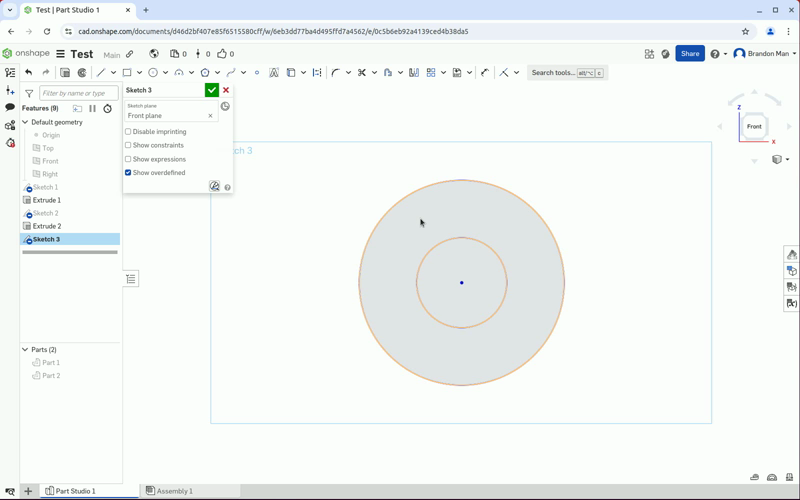
click(420, 218)
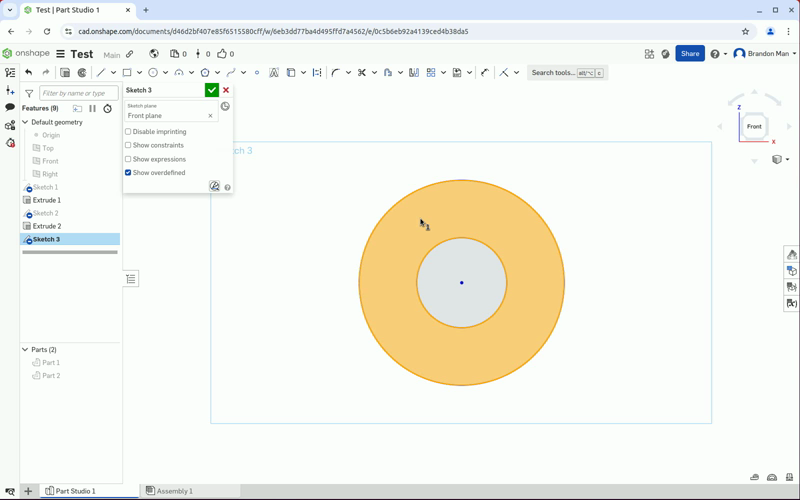
mouse_move(73, 352)
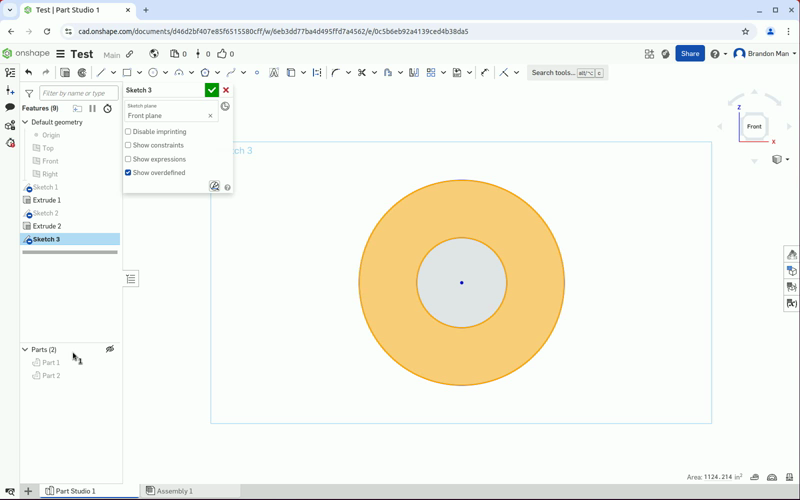
key(shift+y)
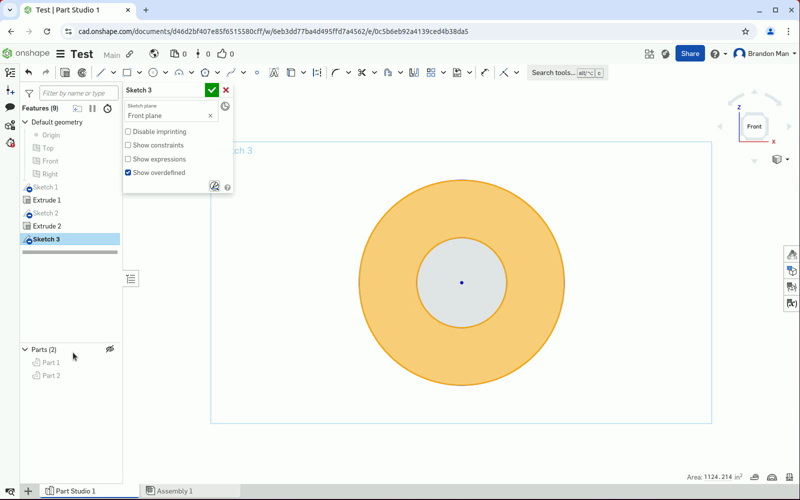
key(shift+e)
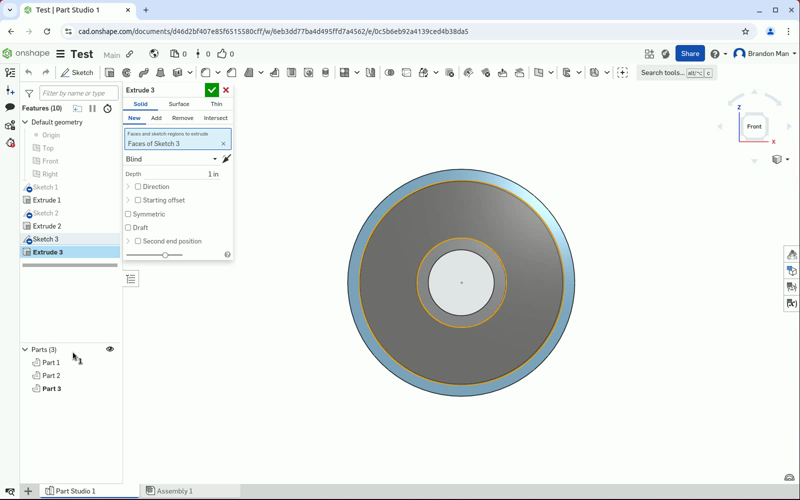
mouse_move(143, 106)
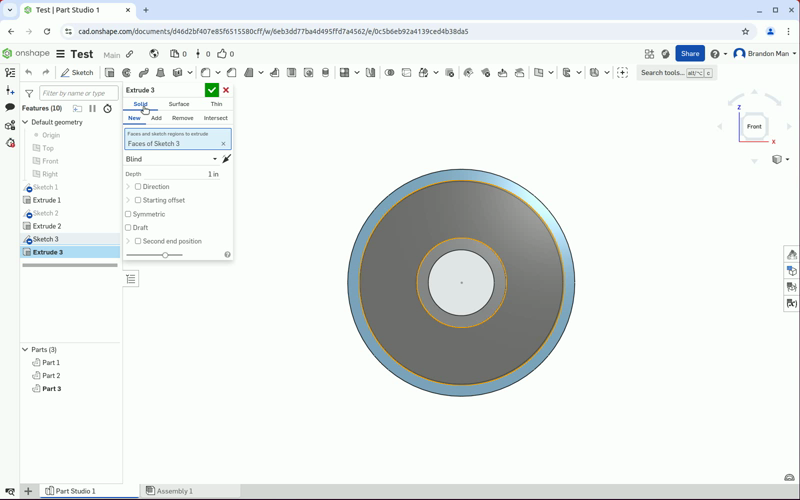
click(143, 106)
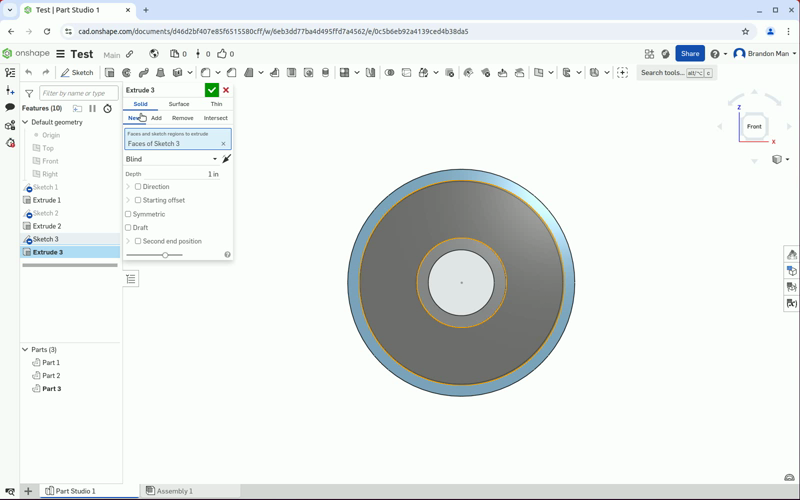
mouse_move(137, 120)
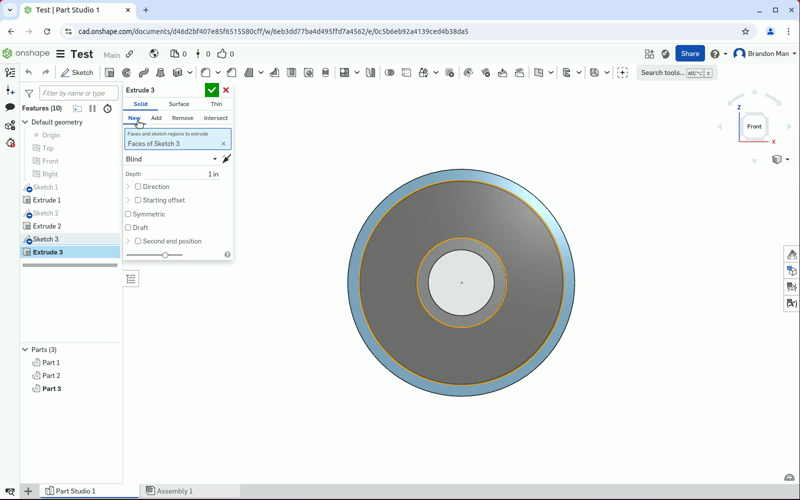
click(137, 120)
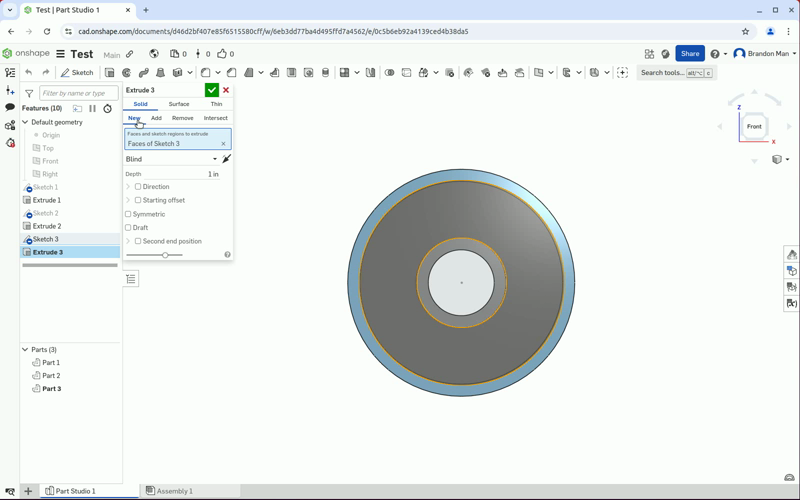
key(tab, 4)
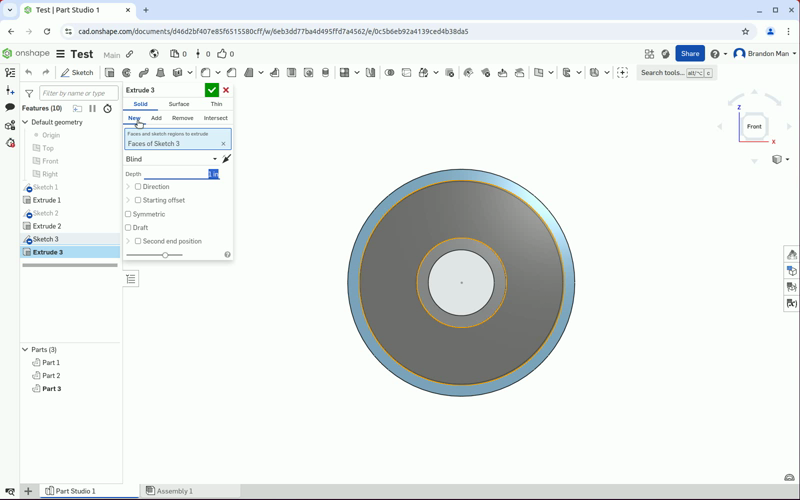
text(11.554)
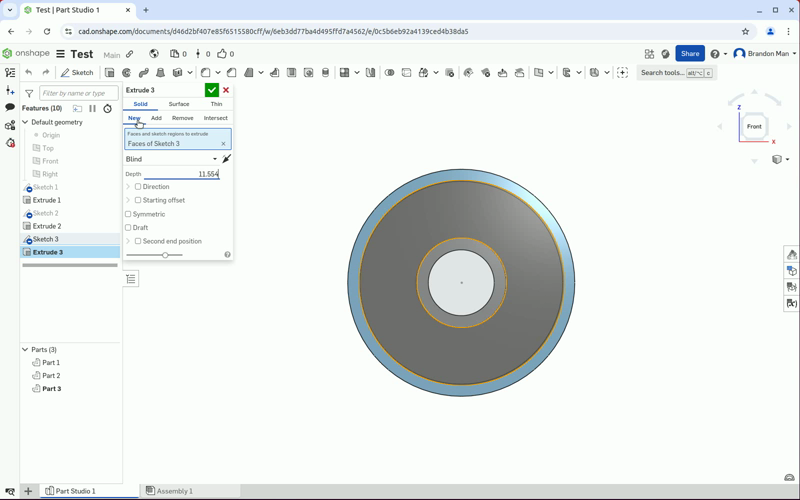
key(tab, 3)
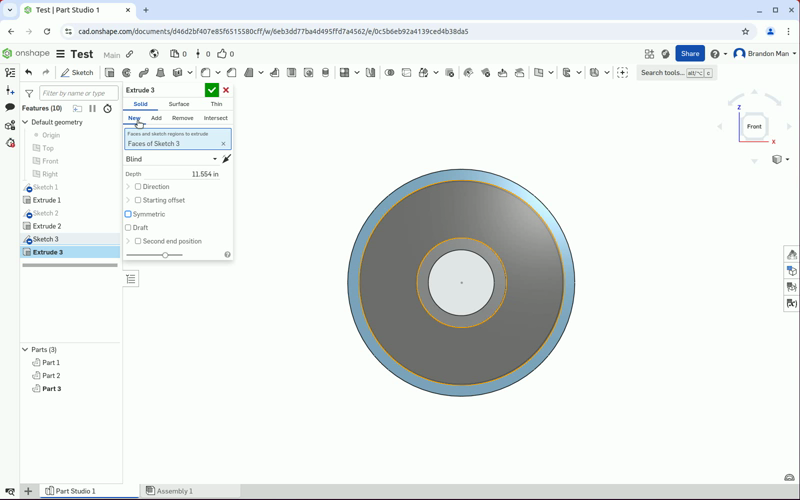
key(space)
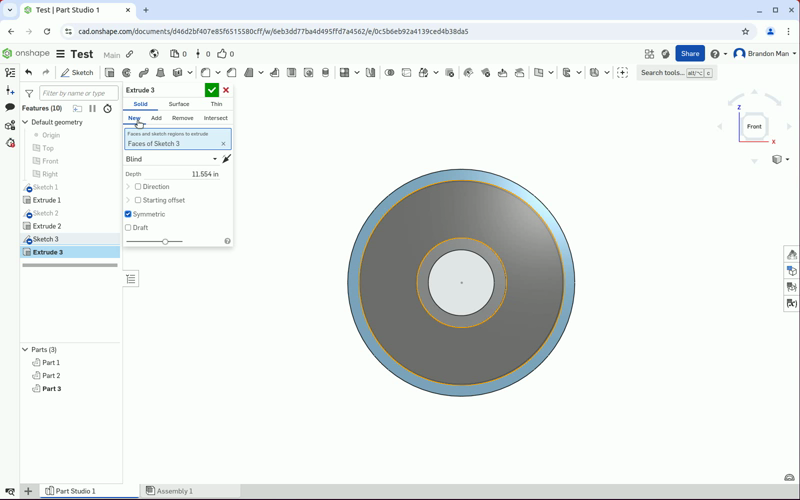
key(enter)
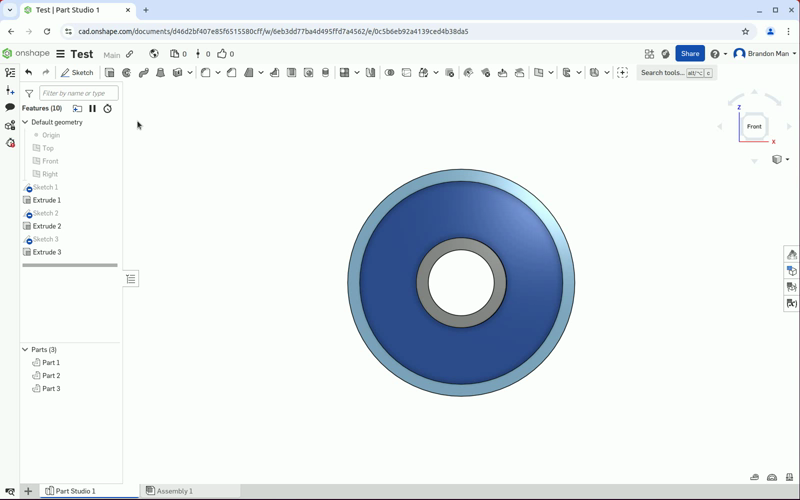
key(shift+h)
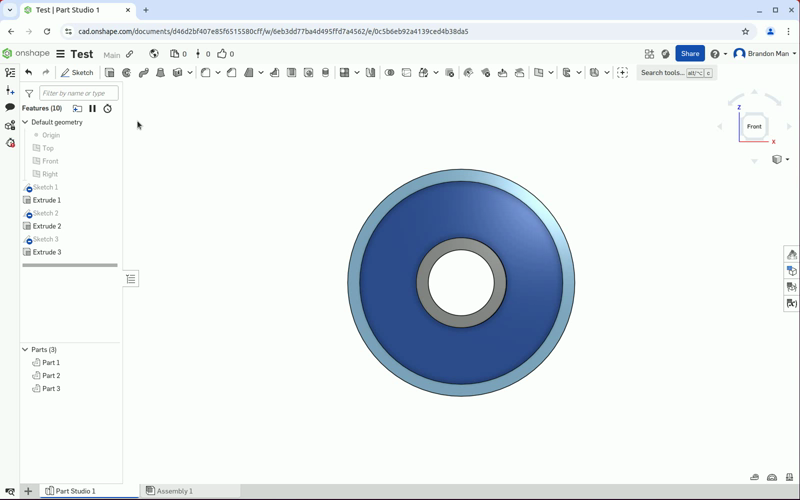
key(shift+h)
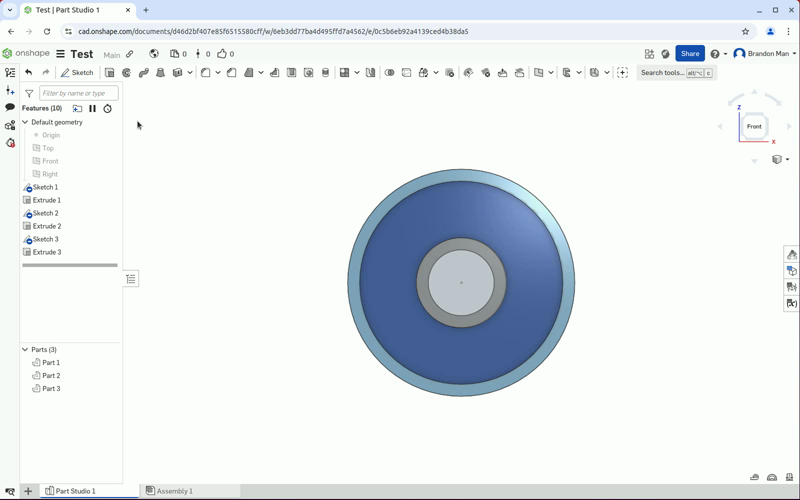
key(shift+7)
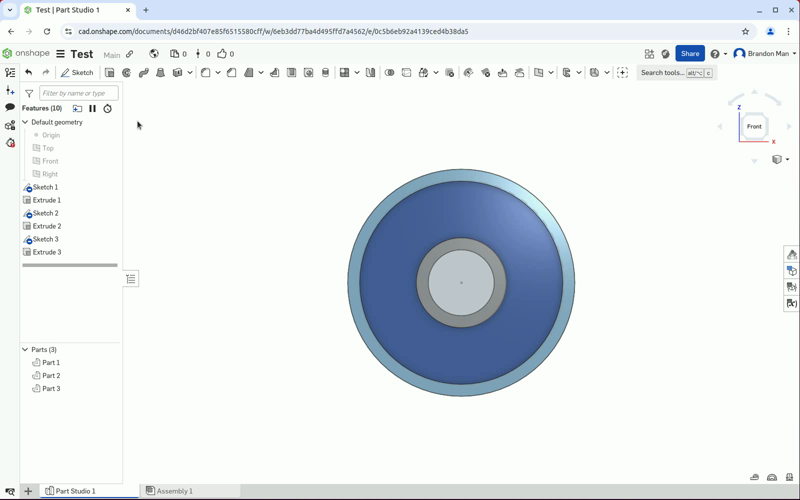
key(left, 2)
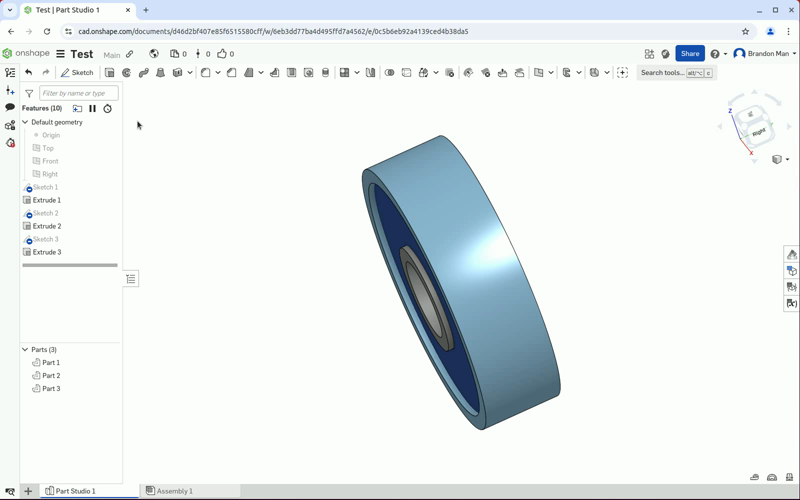
key(down, 2)
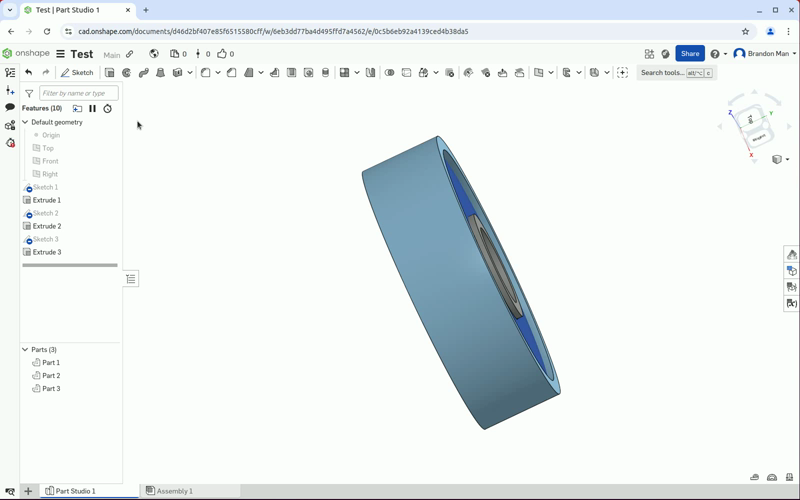
key(up, 2)
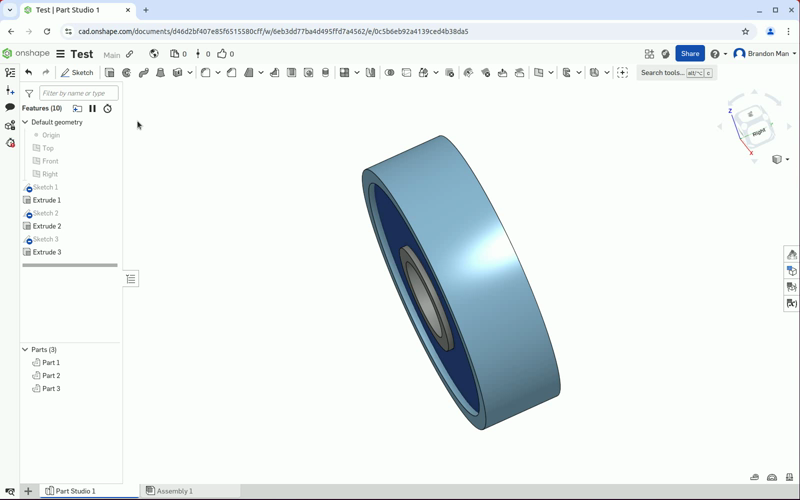
key(right, 2)
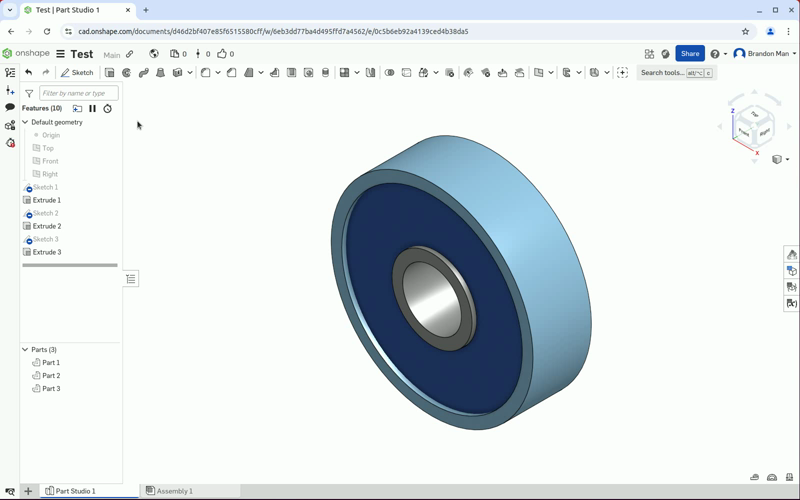
mouse_move(73, 189)
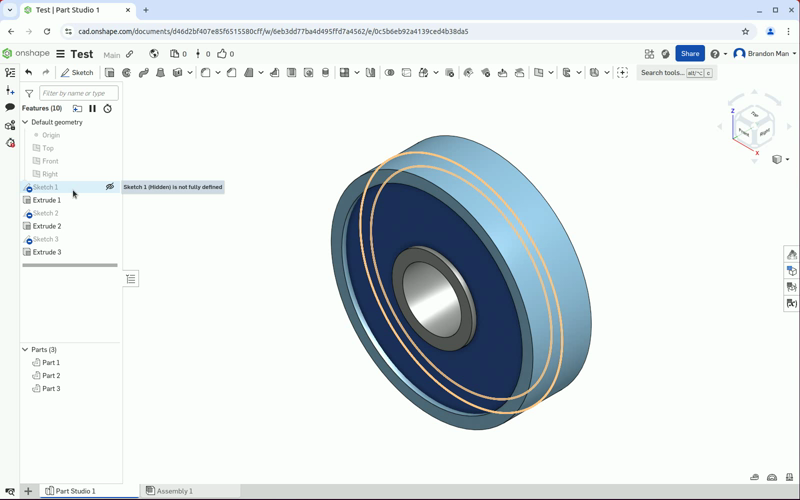
click(73, 189)